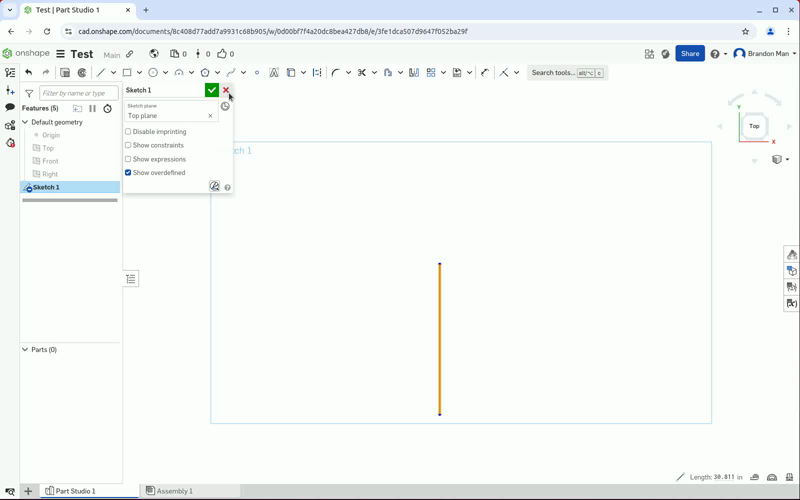
key(shift+h)
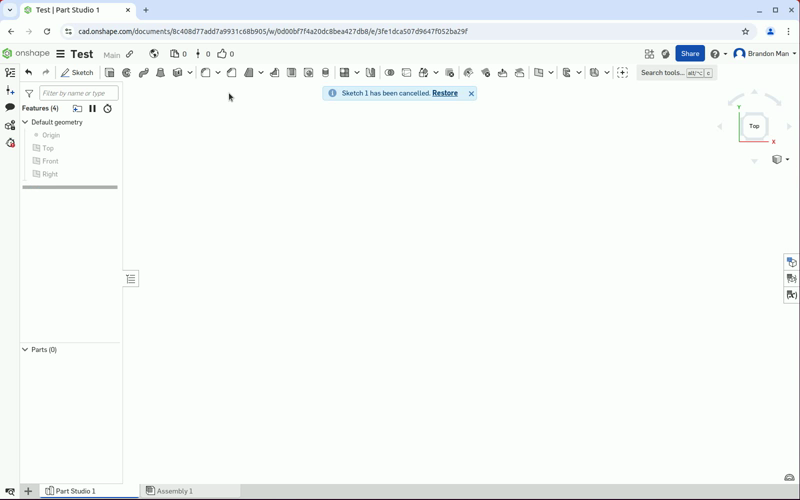
mouse_move(73, 352)
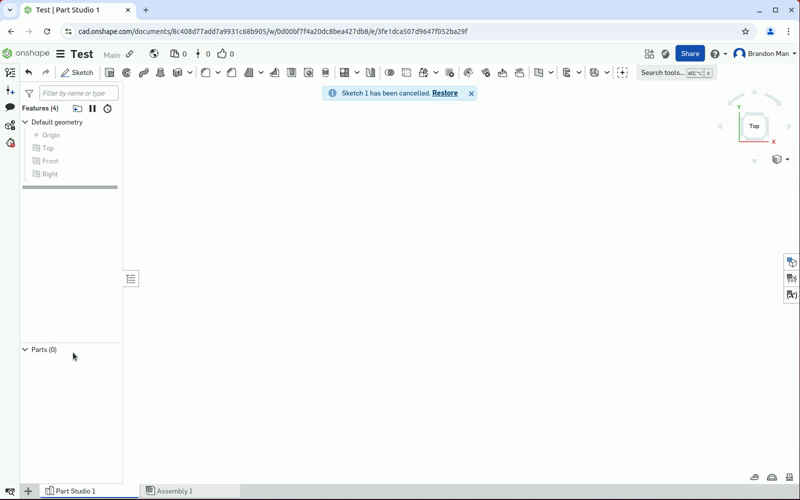
key(y)
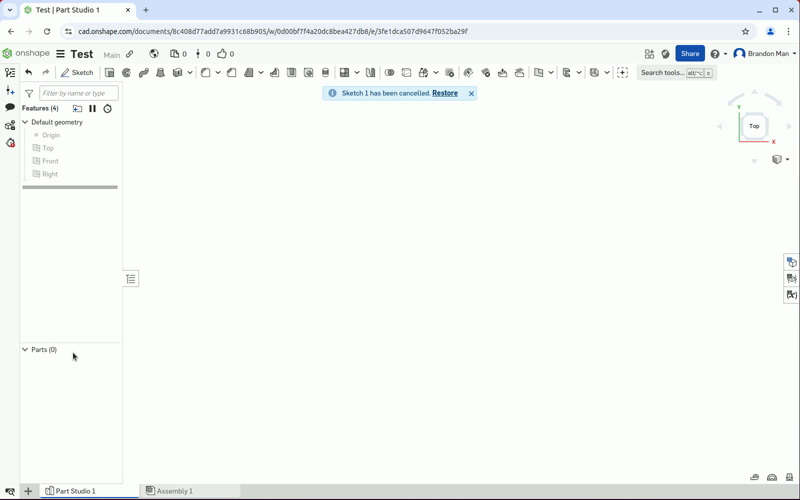
key(shift+p)
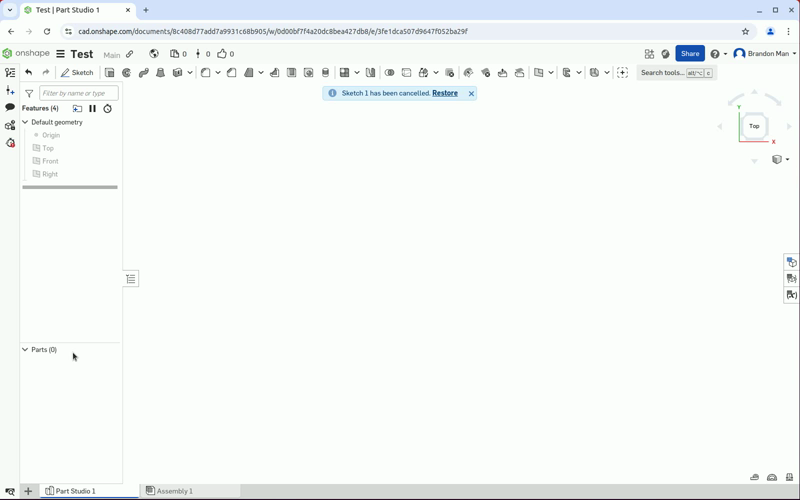
key(space)
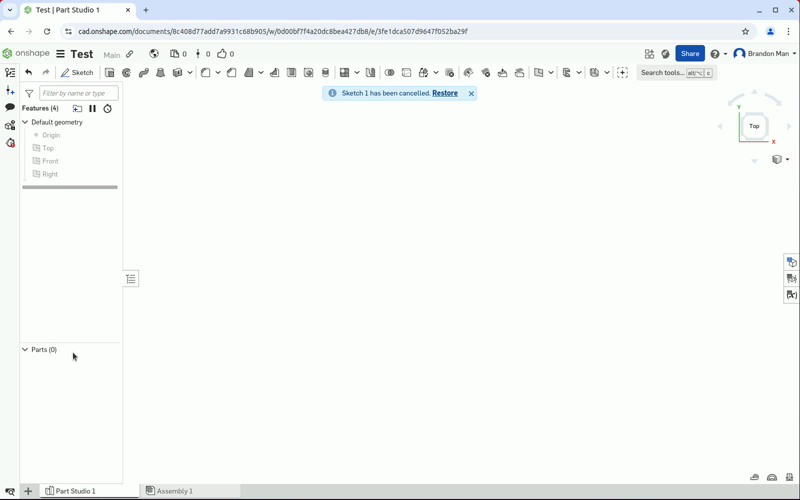
key_down(shift)
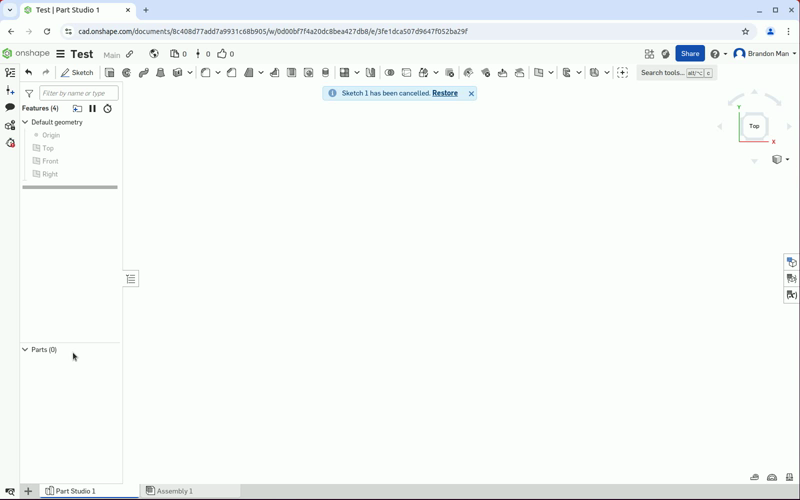
key(up)
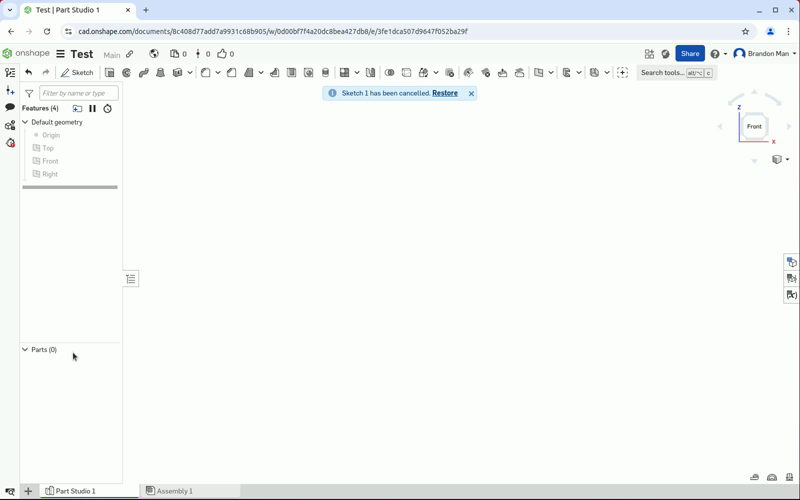
key_up(shift)
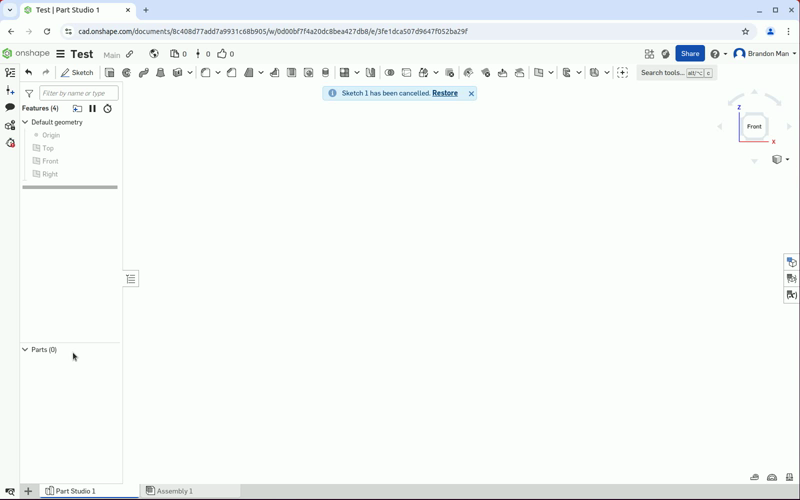
mouse_move(73, 352)
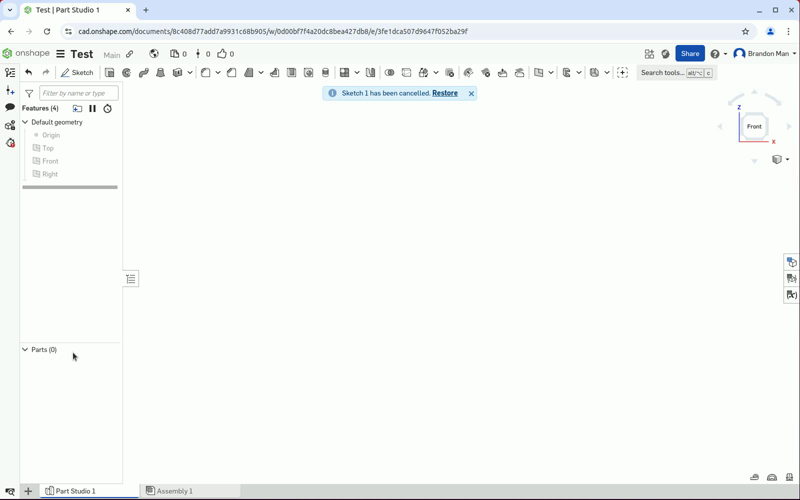
key(shift+y)
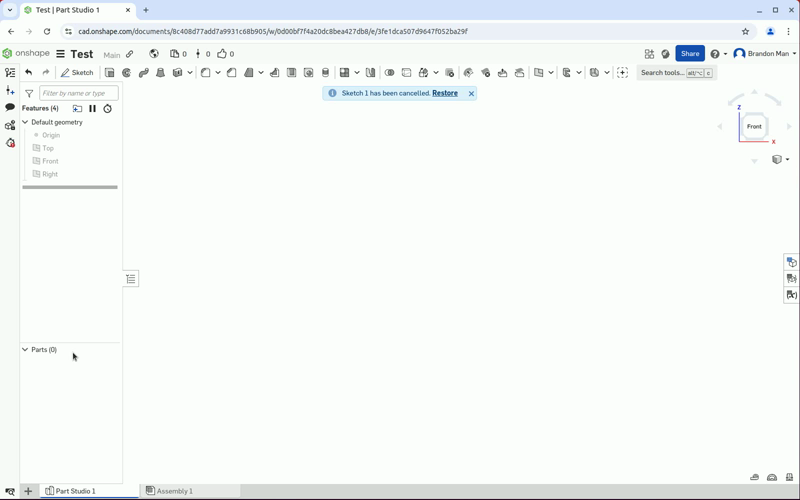
key(shift+s)
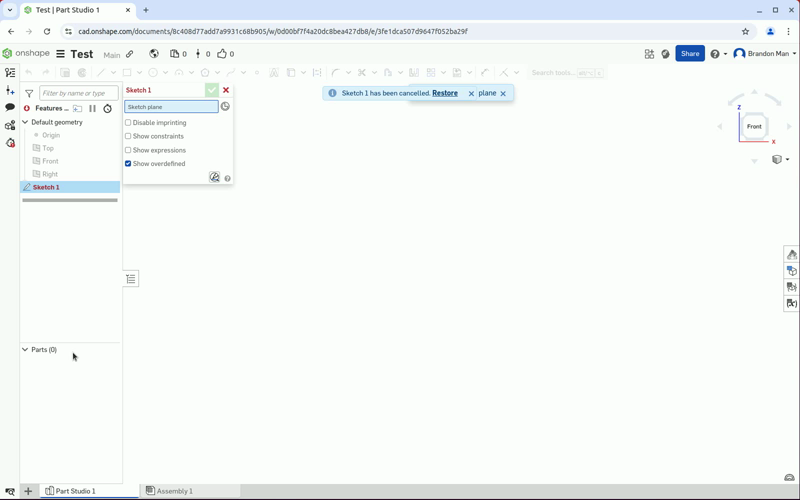
mouse_move(73, 163)
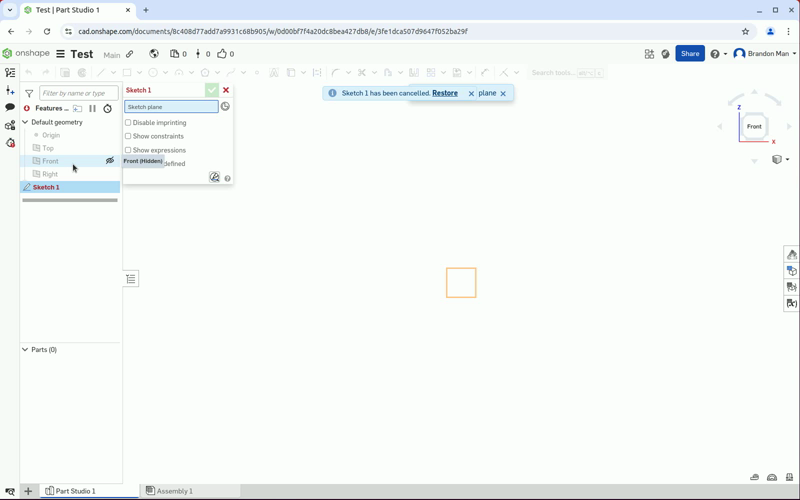
click(73, 163)
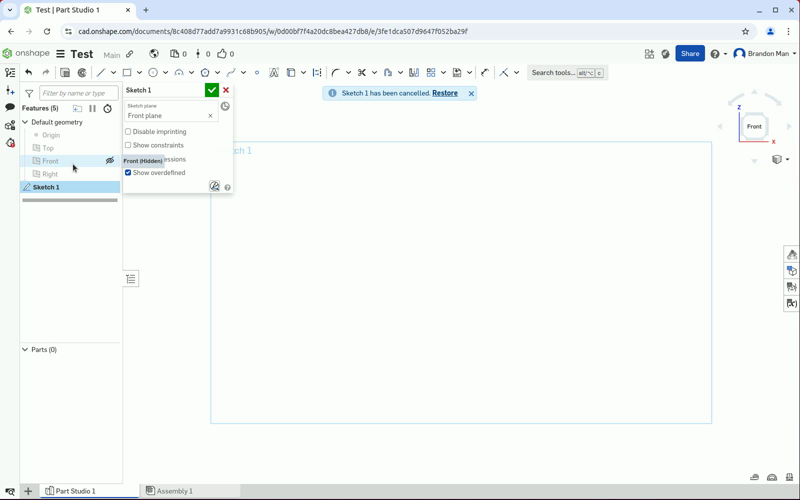
mouse_move(73, 352)
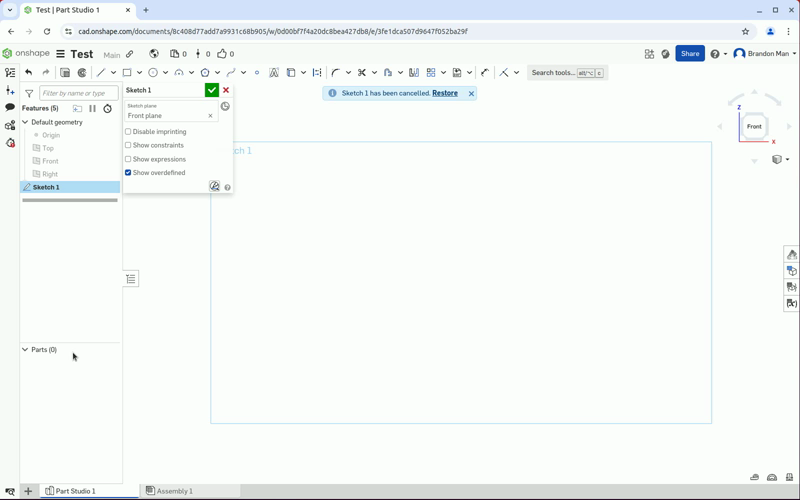
key(y)
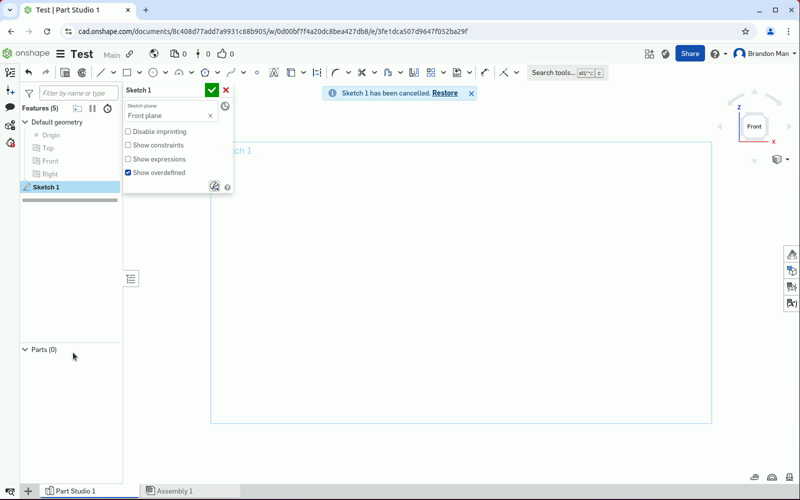
key(l)
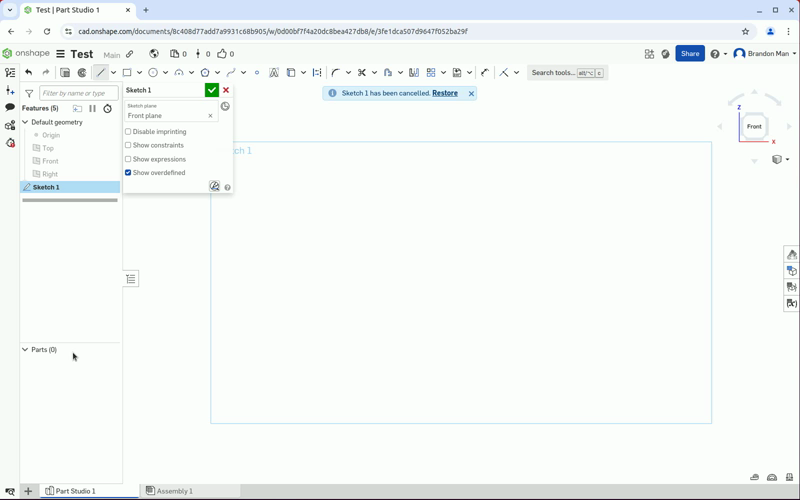
key_down(shift)
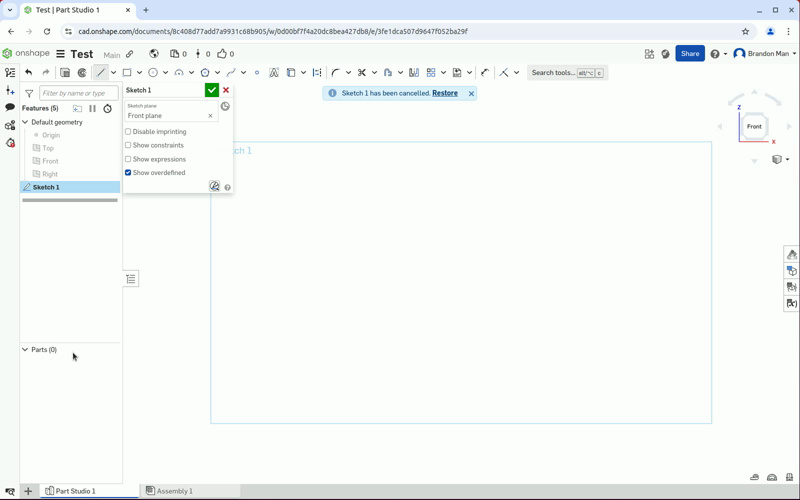
mouse_move(386, 299)
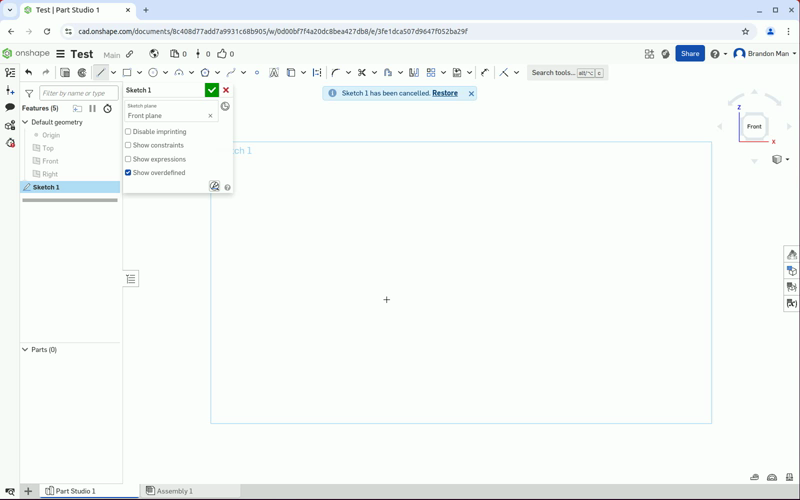
click(386, 299)
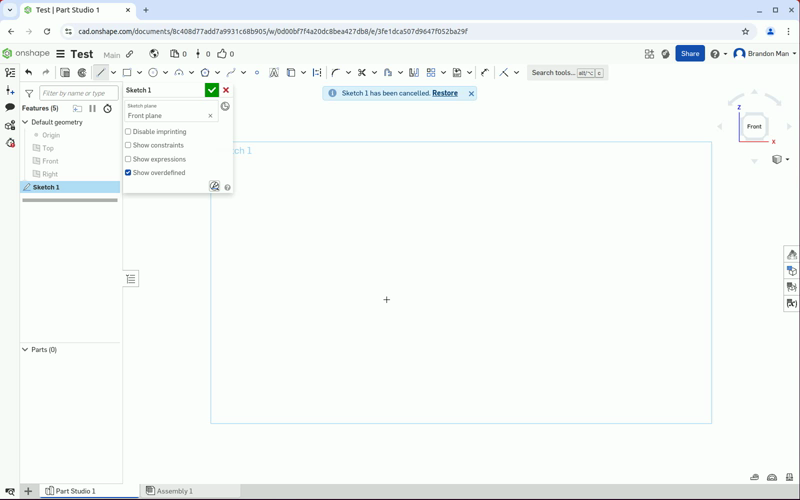
key_up(shift)
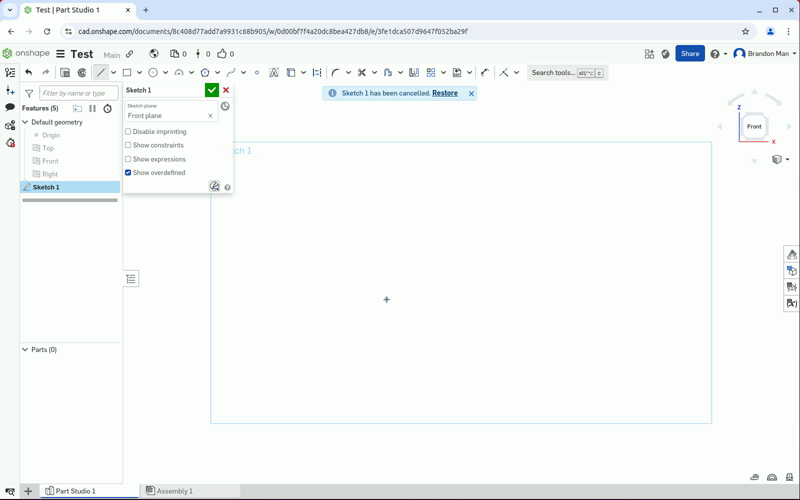
key_down(shift)
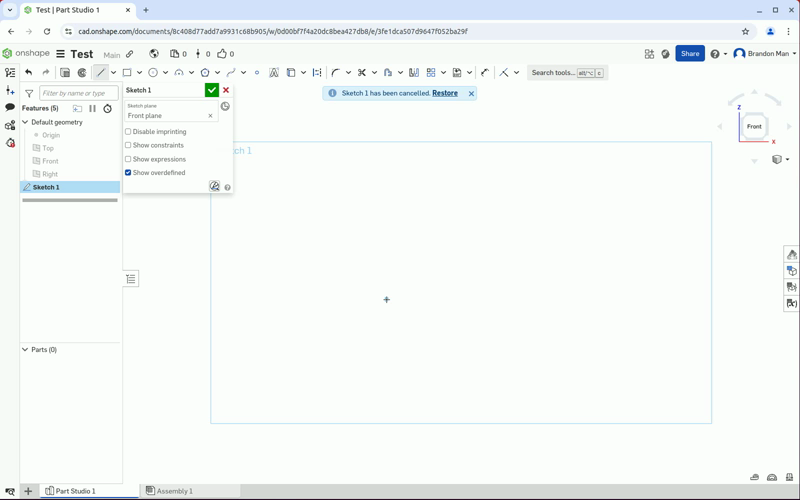
mouse_move(526, 299)
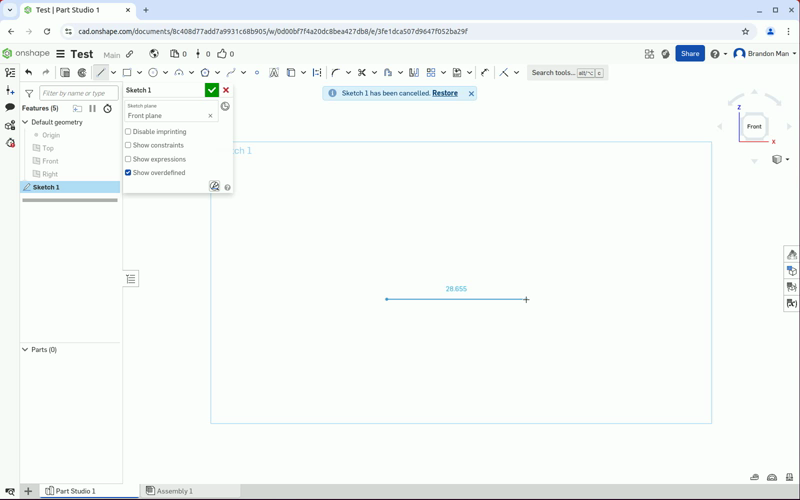
click(526, 299)
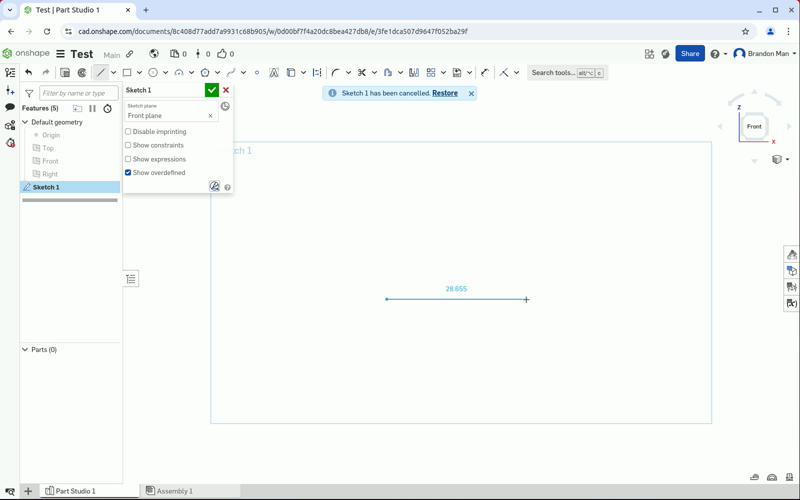
key_up(shift)
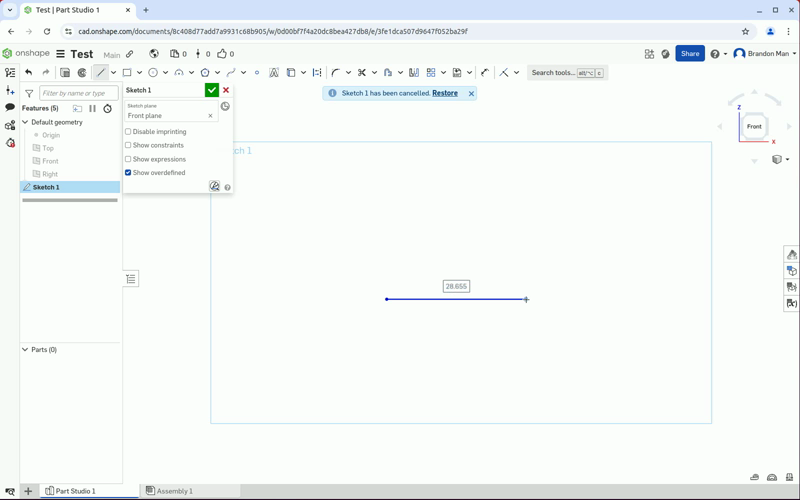
key_down(shift)
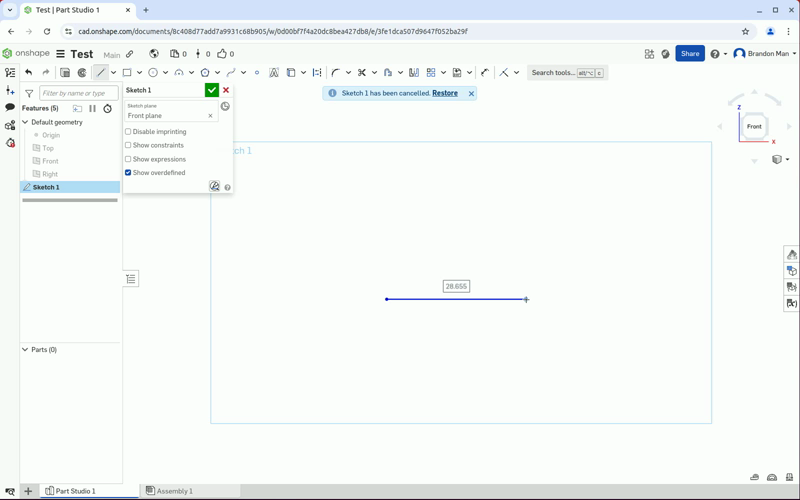
mouse_move(526, 228)
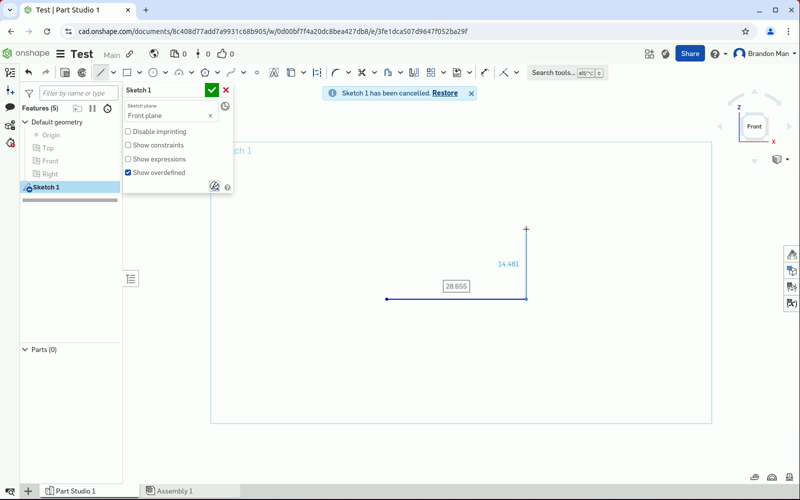
click(526, 228)
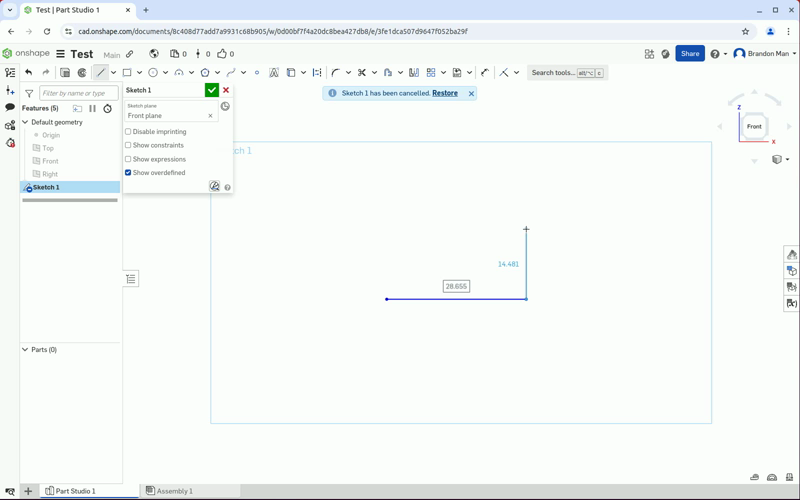
key_up(shift)
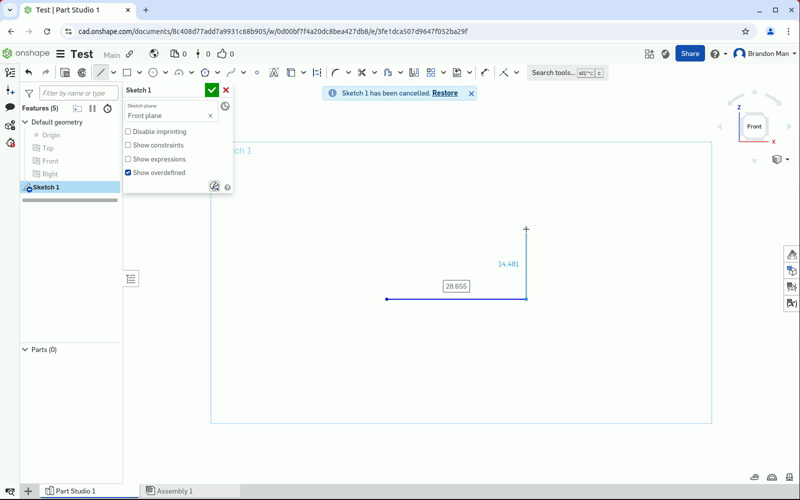
key_down(shift)
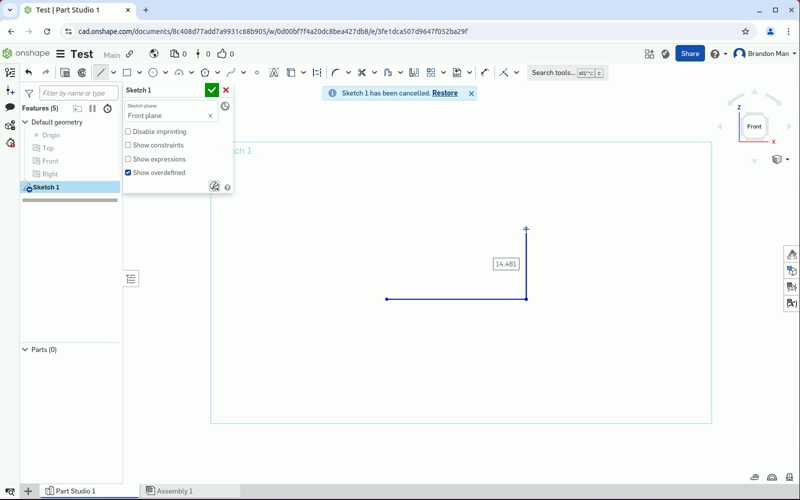
mouse_move(386, 228)
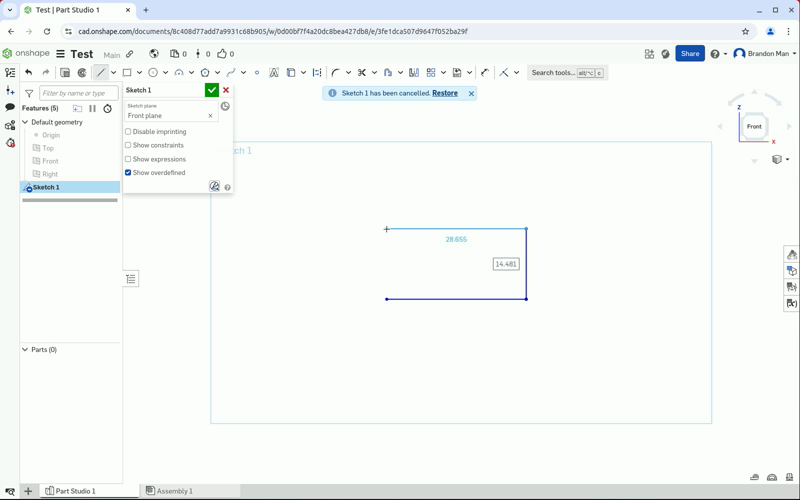
click(386, 228)
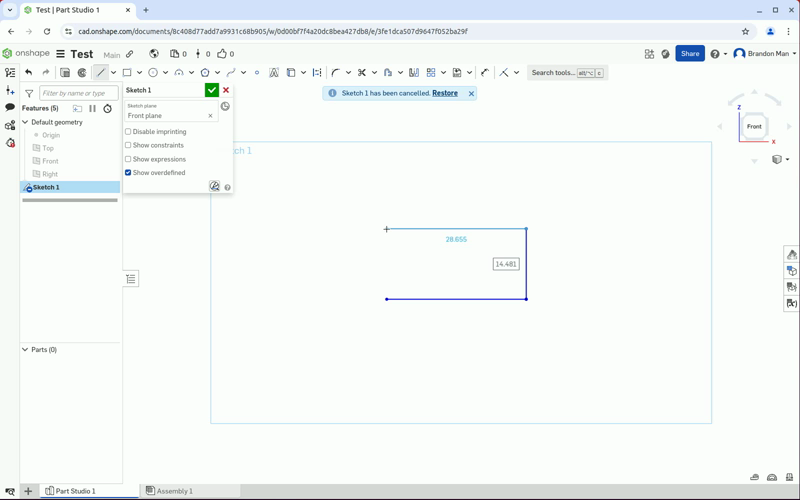
key_up(shift)
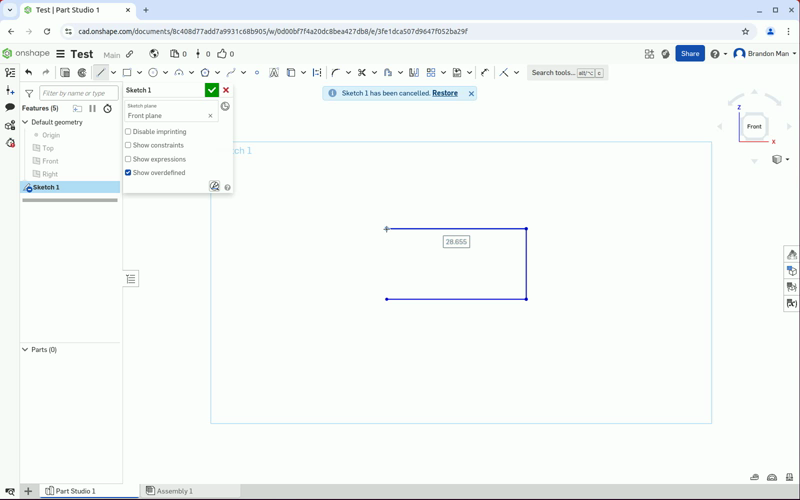
key_down(shift)
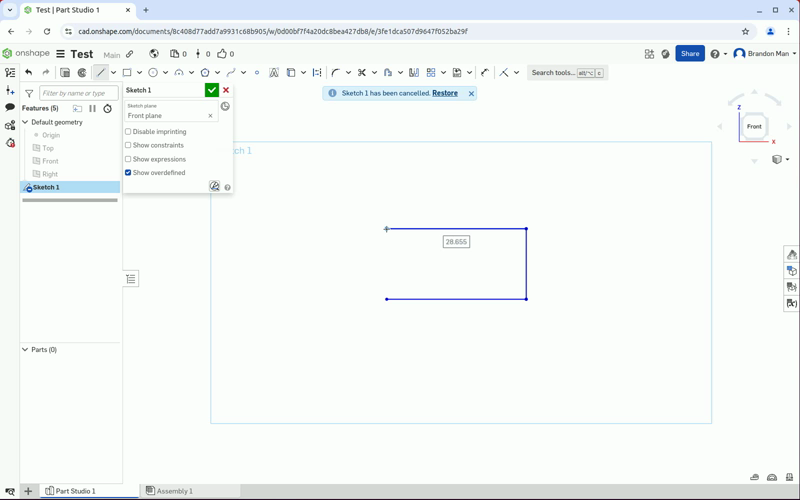
mouse_move(386, 299)
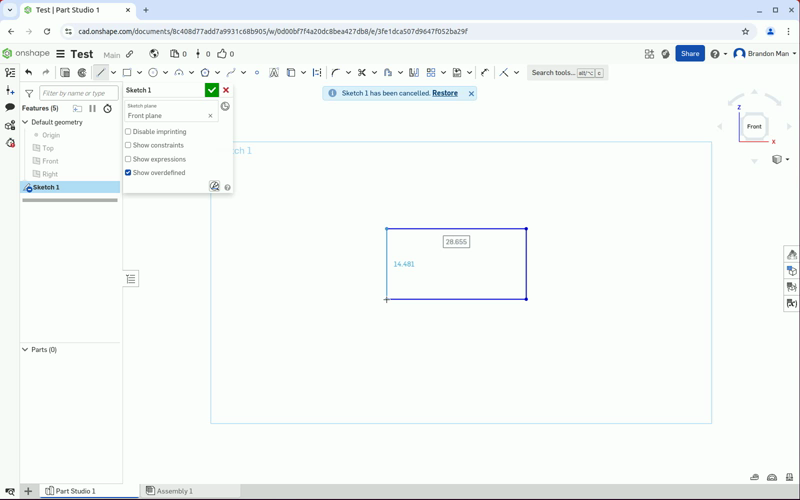
key_up(shift)
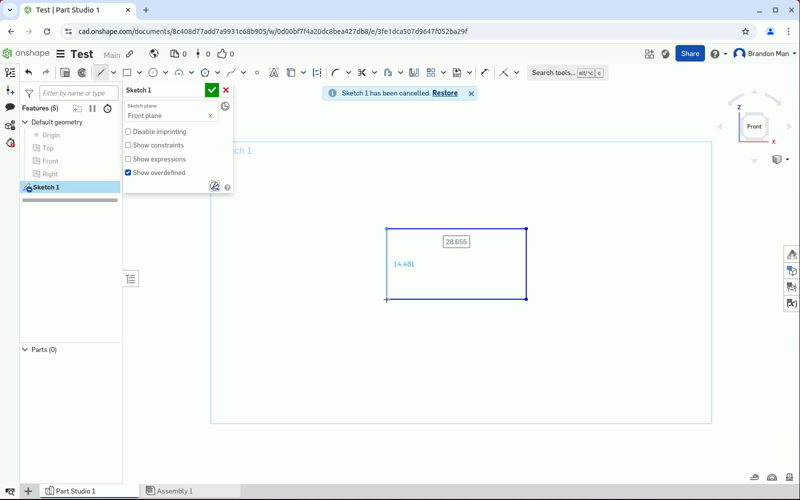
click(386, 299)
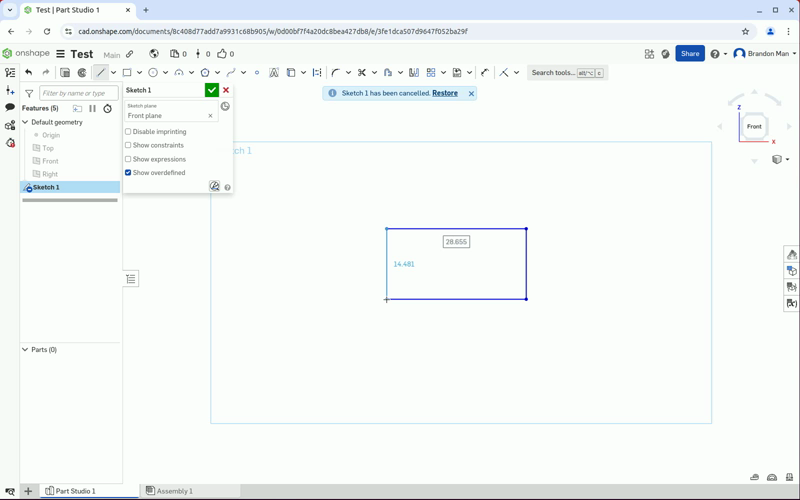
key(esc)
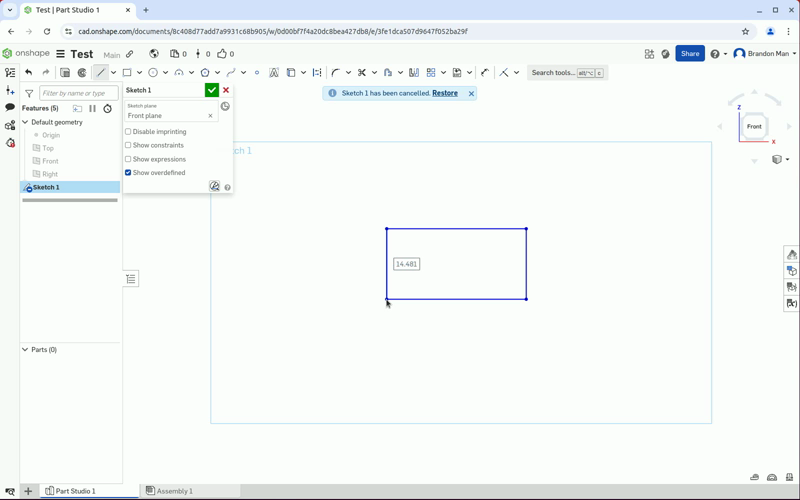
mouse_move(393, 271)
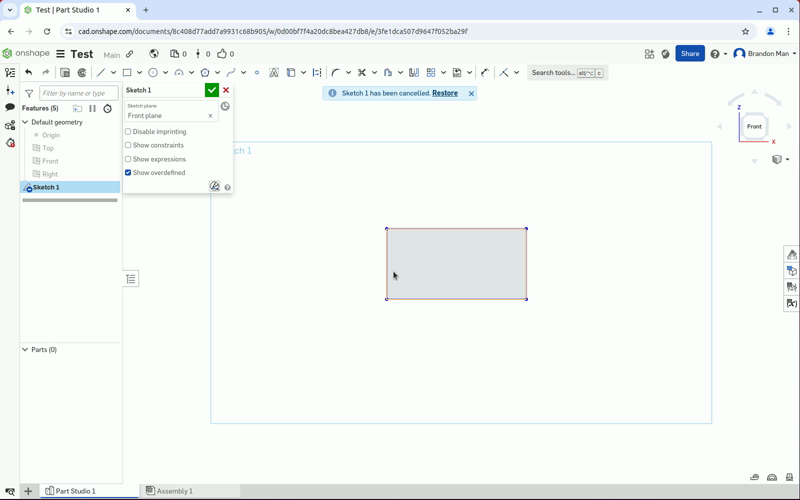
click(393, 271)
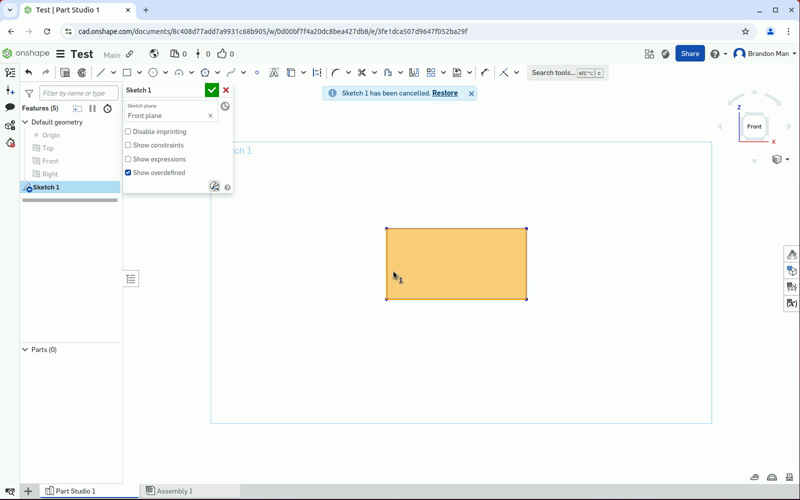
mouse_move(73, 352)
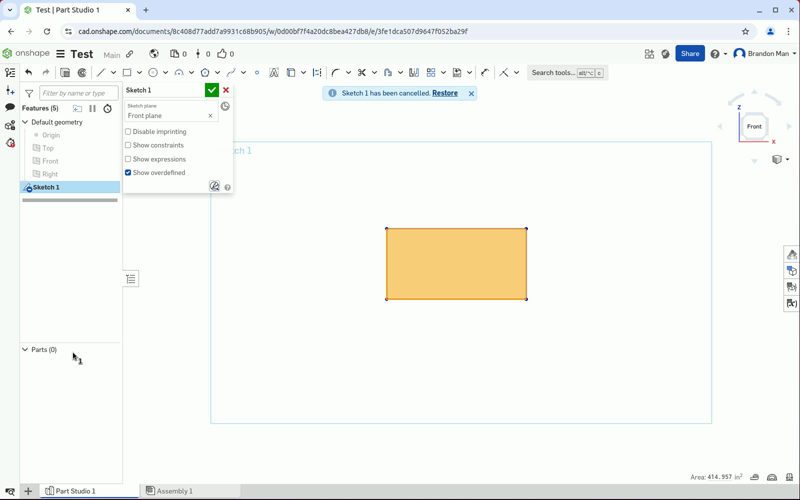
key(shift+y)
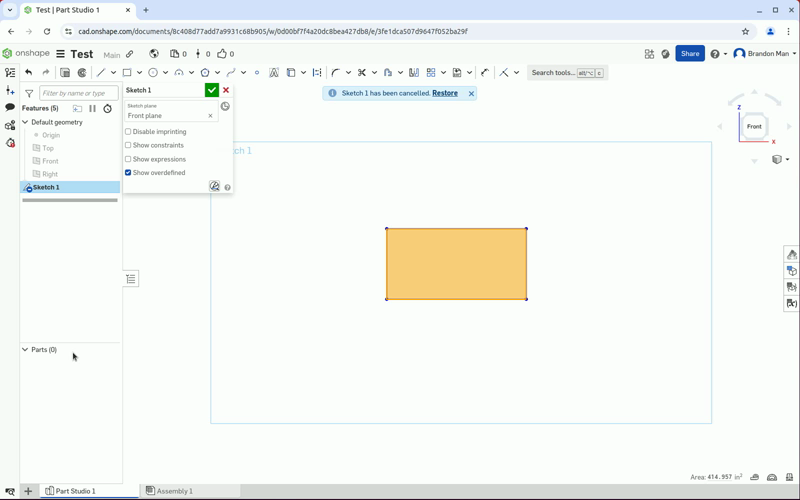
key(shift+e)
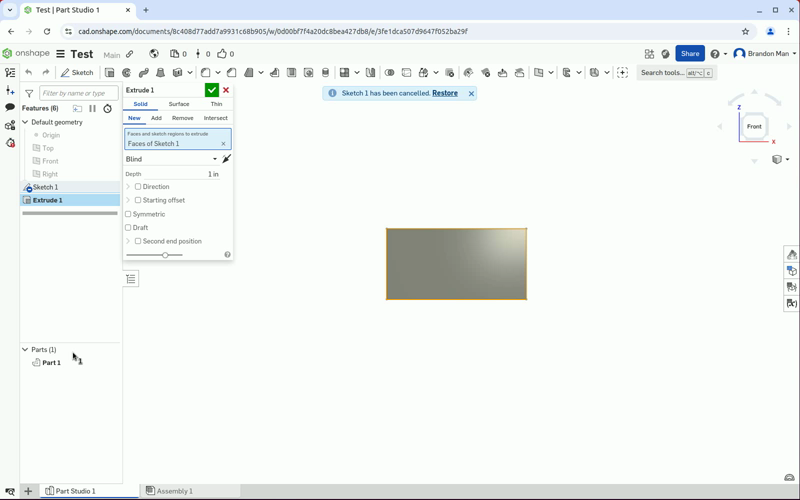
mouse_move(143, 106)
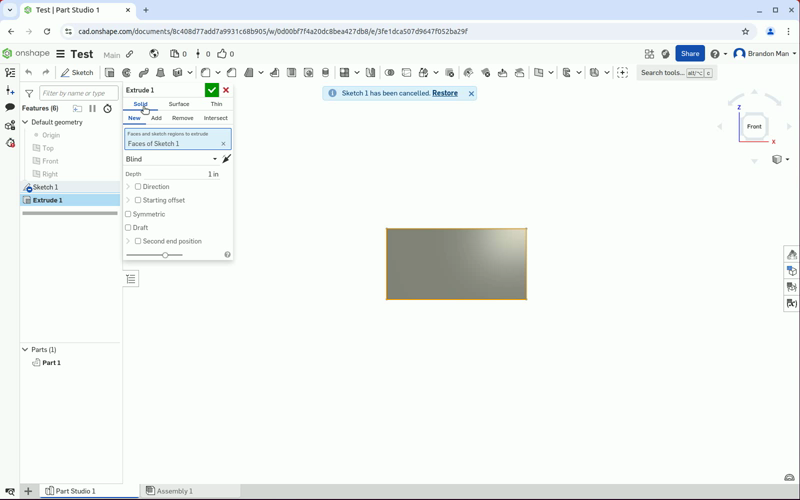
click(143, 106)
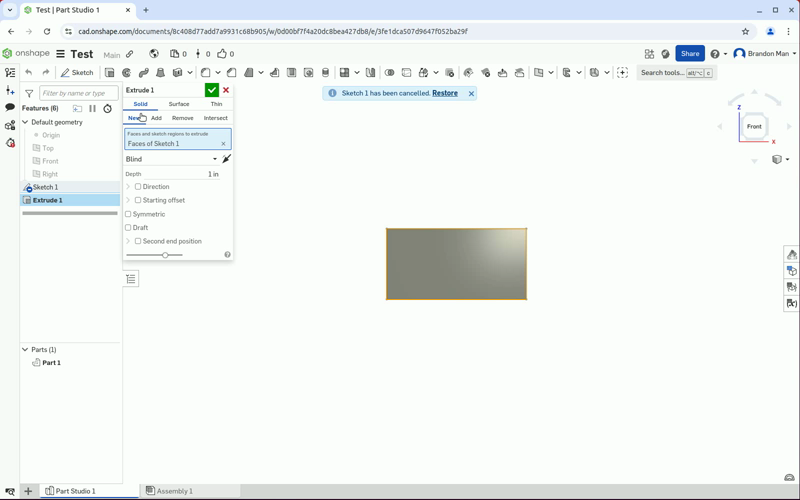
mouse_move(137, 120)
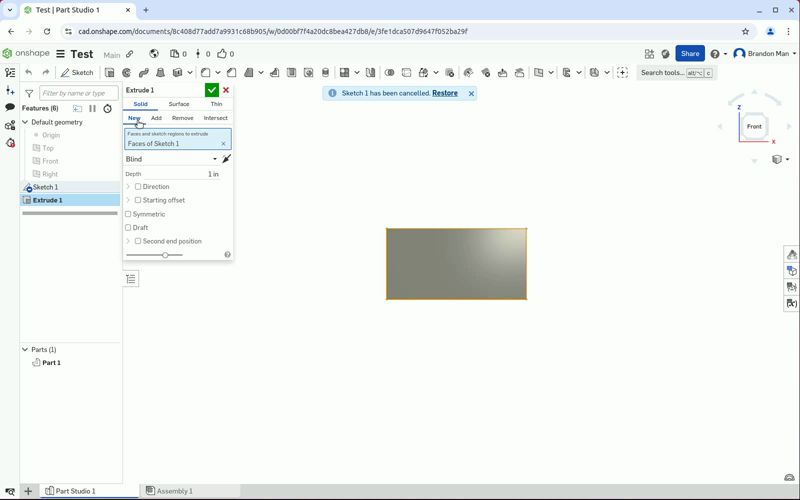
click(137, 120)
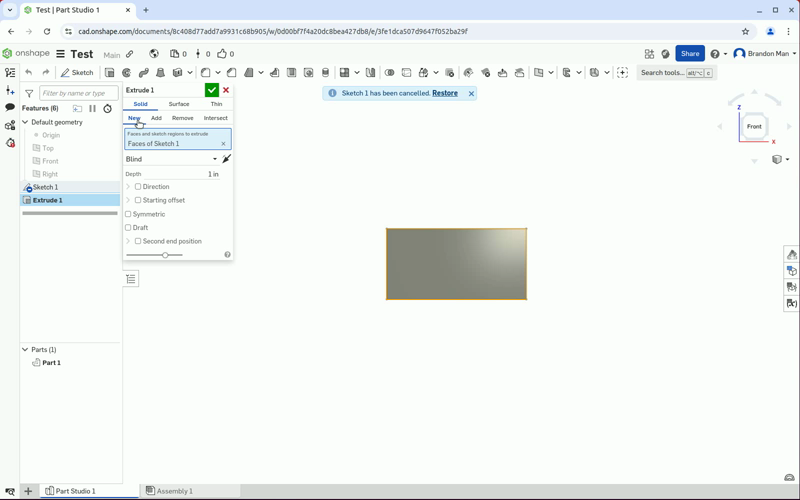
key(tab, 4)
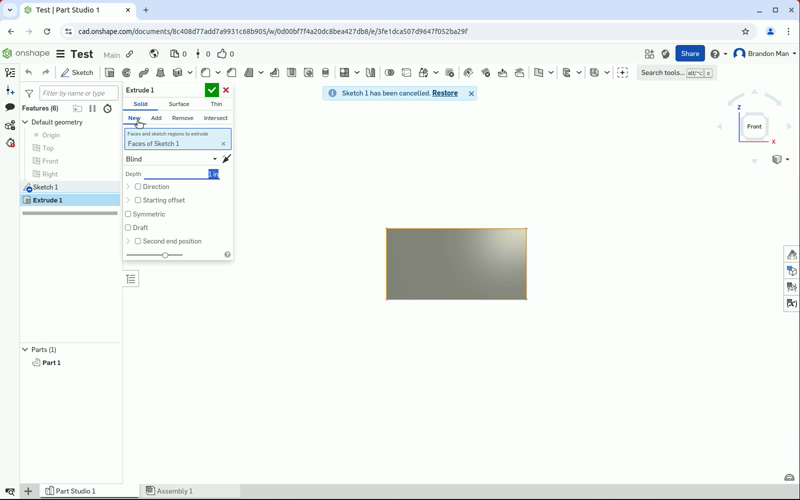
text(19.016)
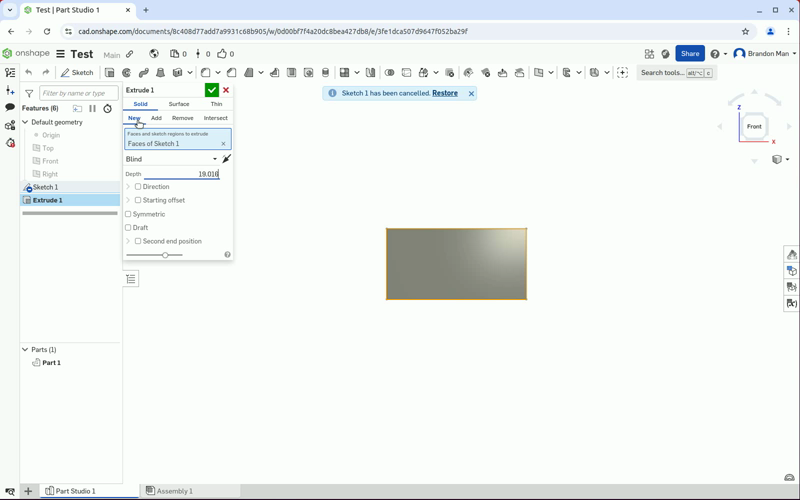
key(enter)
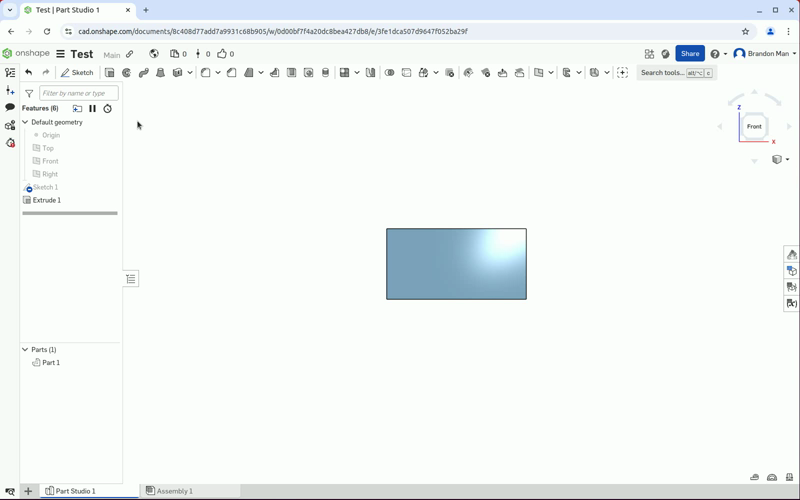
key(shift+h)
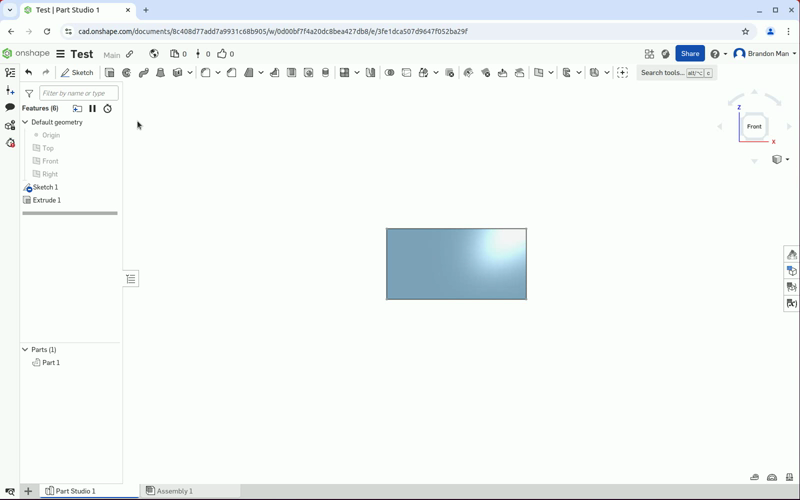
key(shift+h)
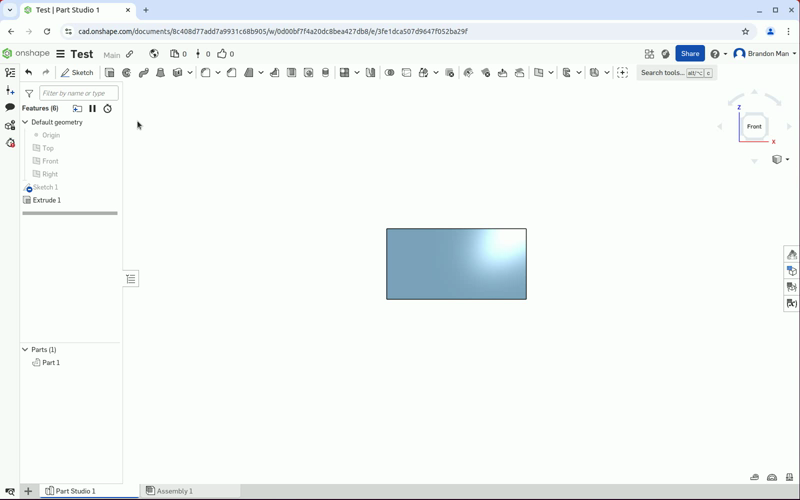
mouse_move(73, 189)
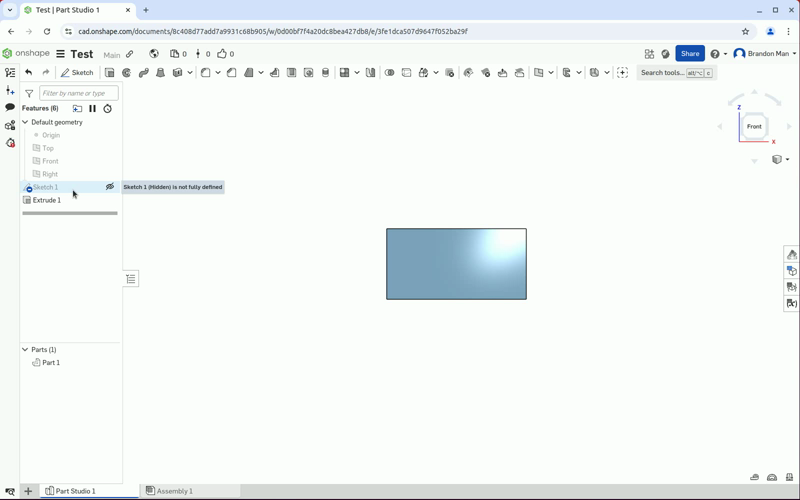
click(73, 189)
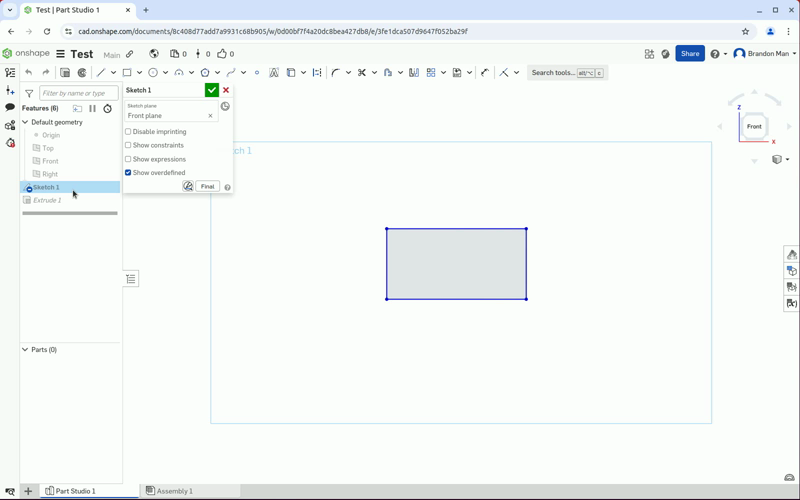
mouse_move(229, 92)
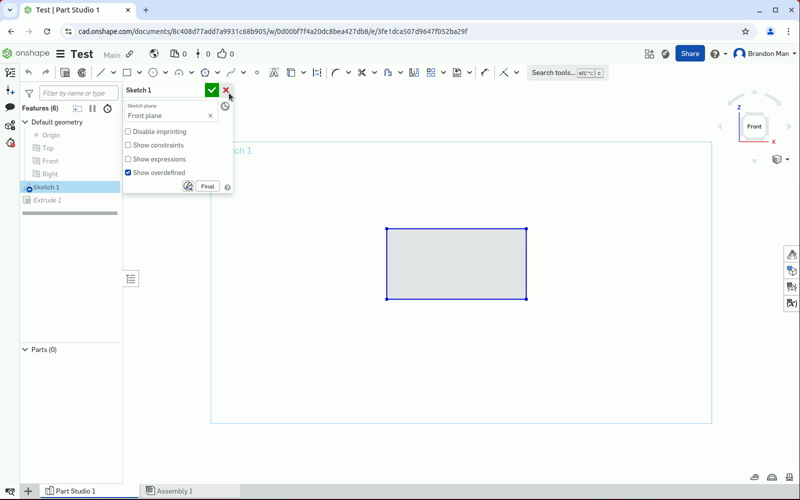
click(229, 92)
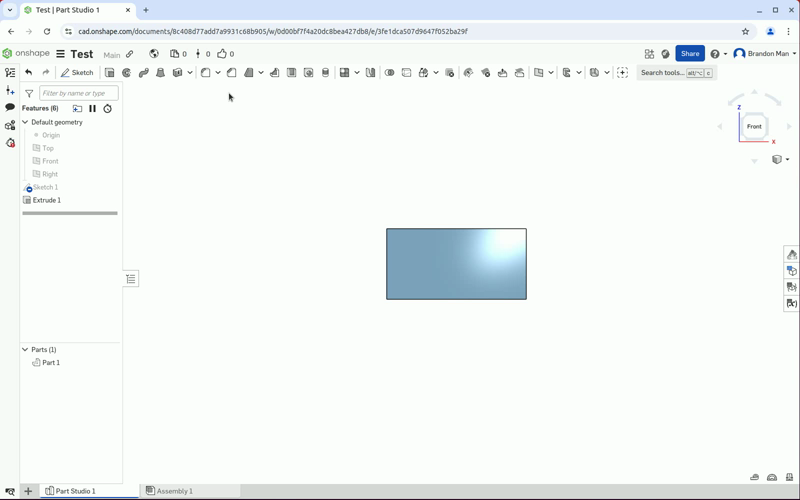
mouse_move(73, 352)
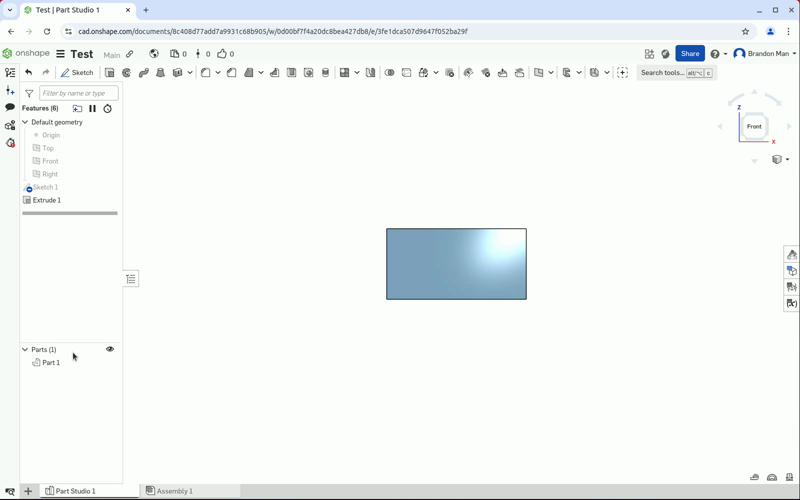
key(y)
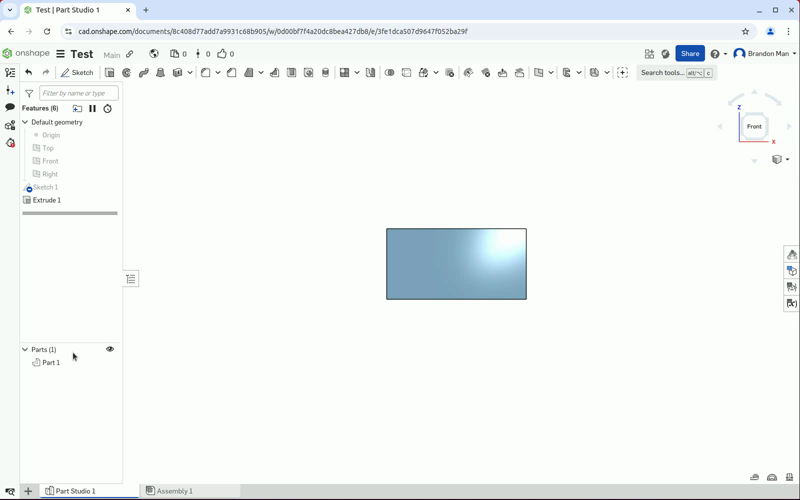
key(shift+p)
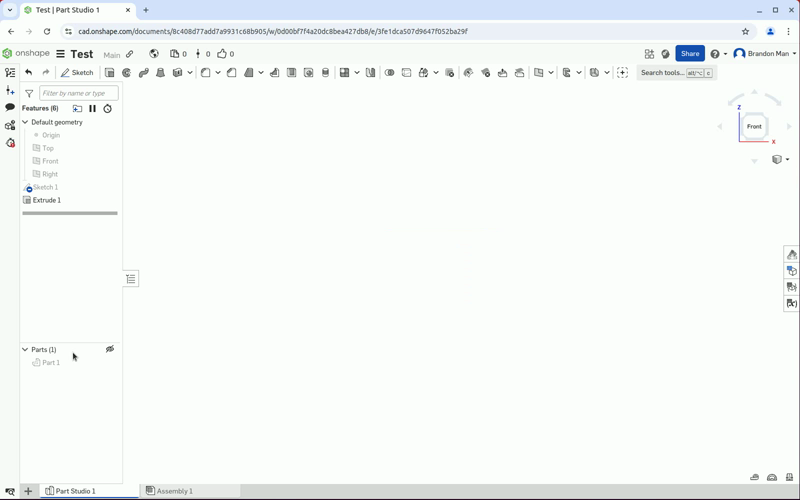
key(space)
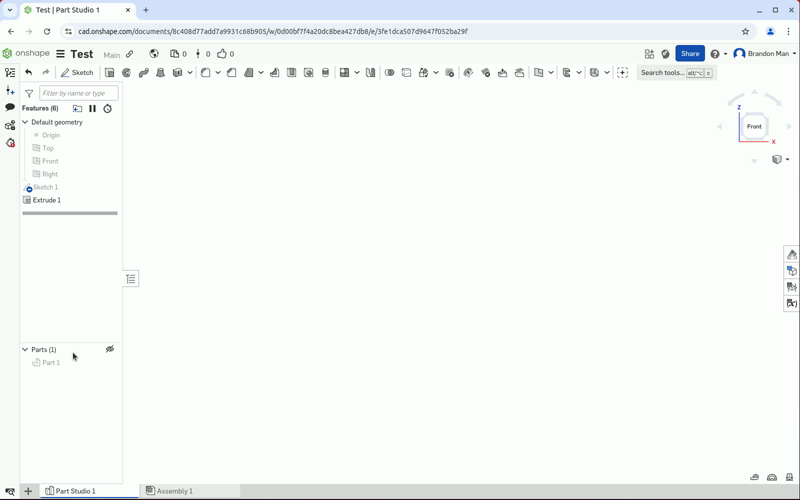
key_down(shift)
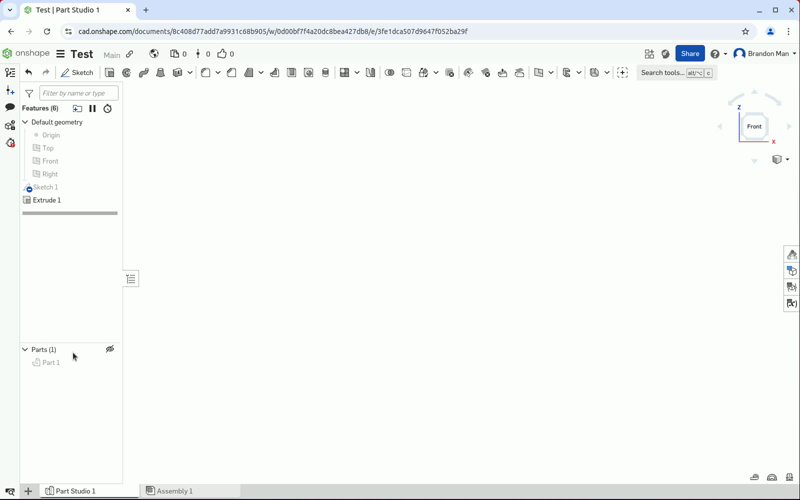
key(down)
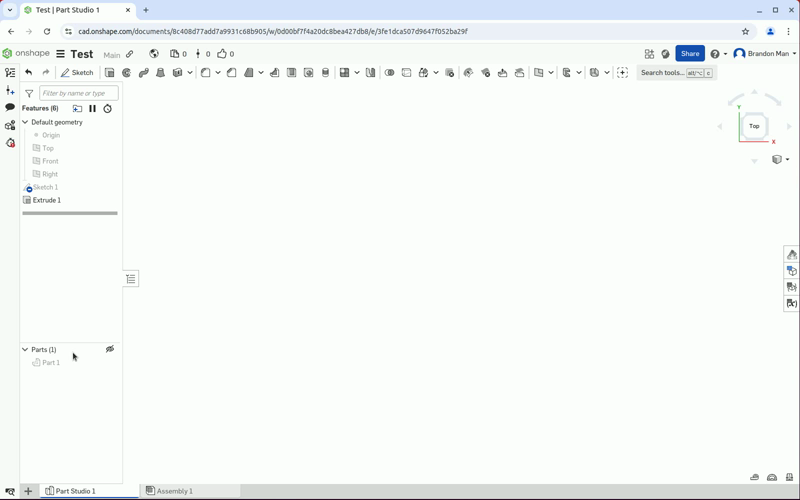
key_up(shift)
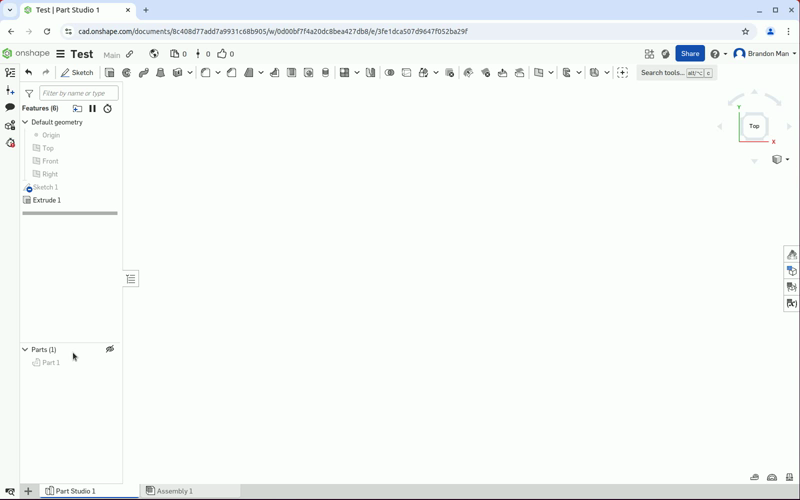
mouse_move(73, 352)
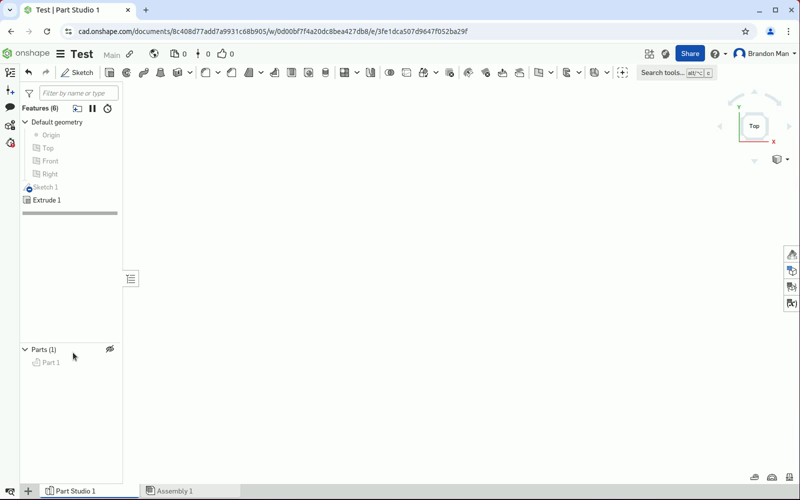
key(shift+y)
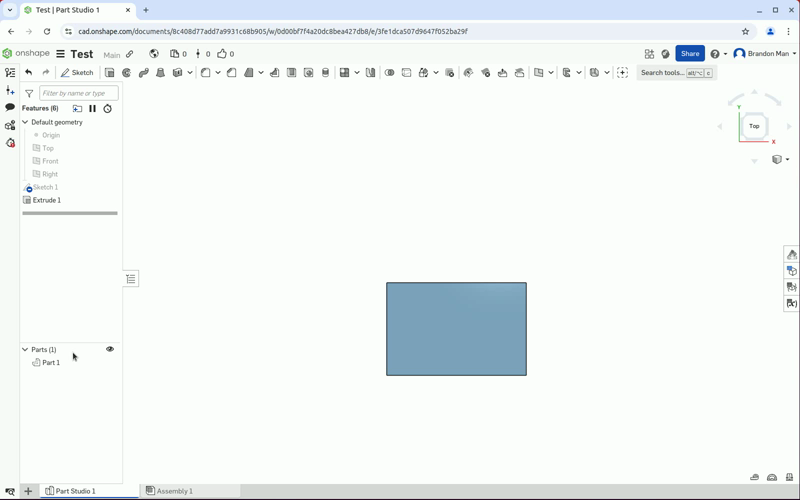
mouse_move(541, 75)
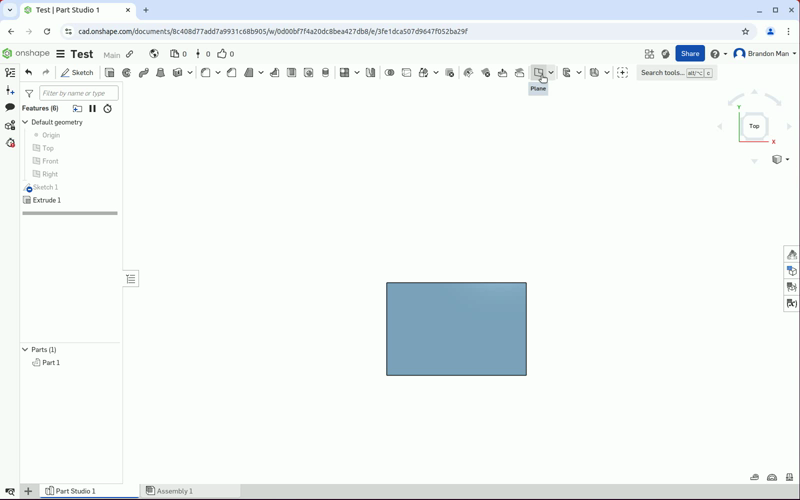
click(541, 75)
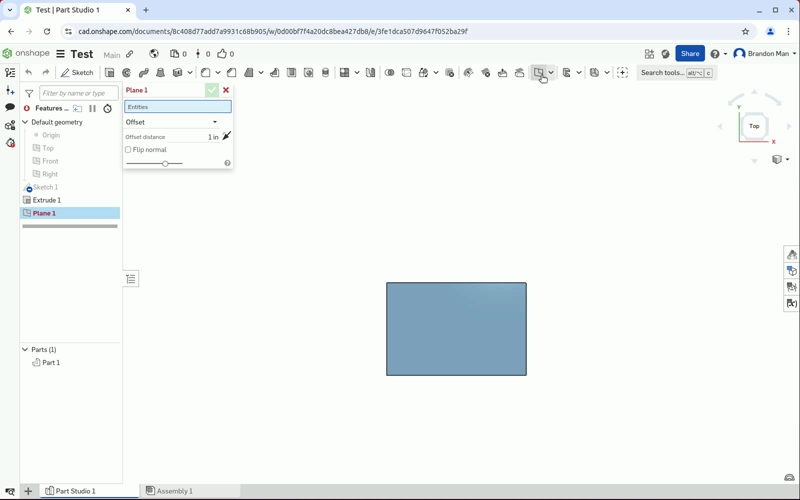
mouse_move(73, 150)
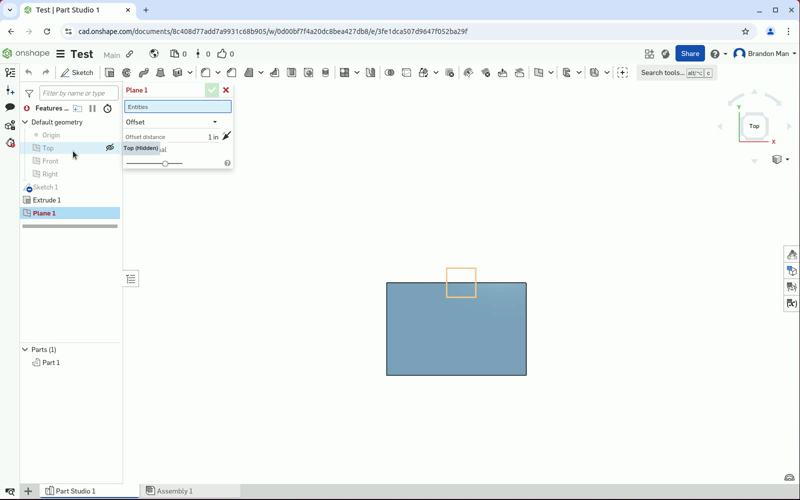
click(73, 150)
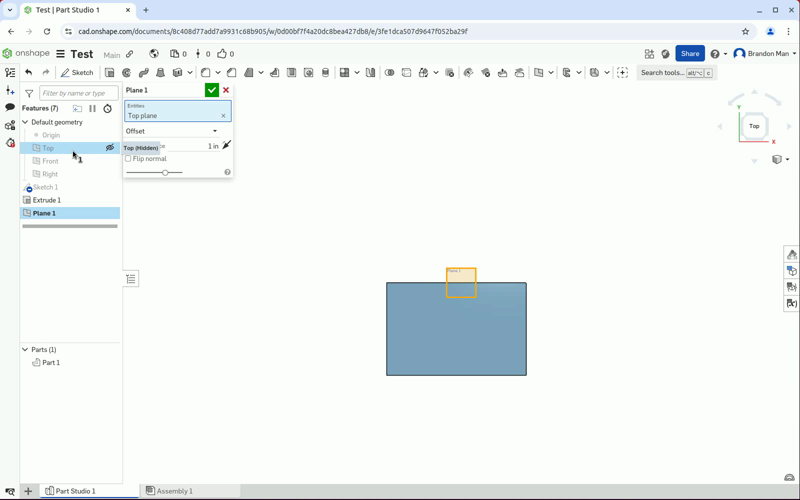
key(tab, 2)
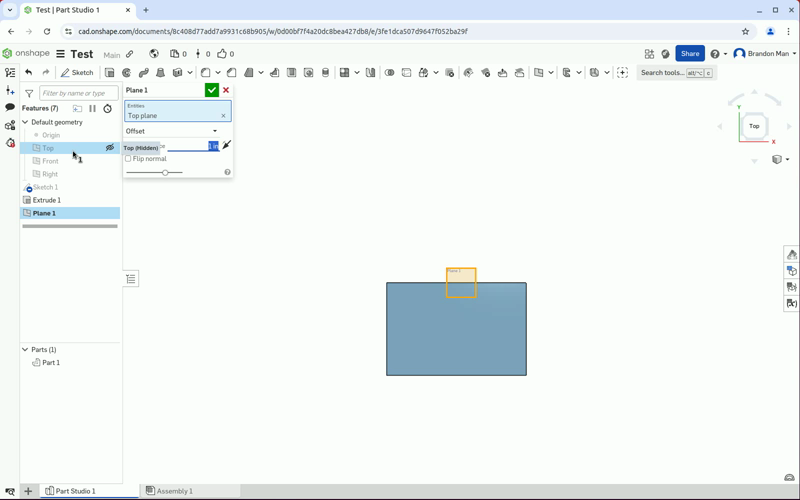
text(11.061)
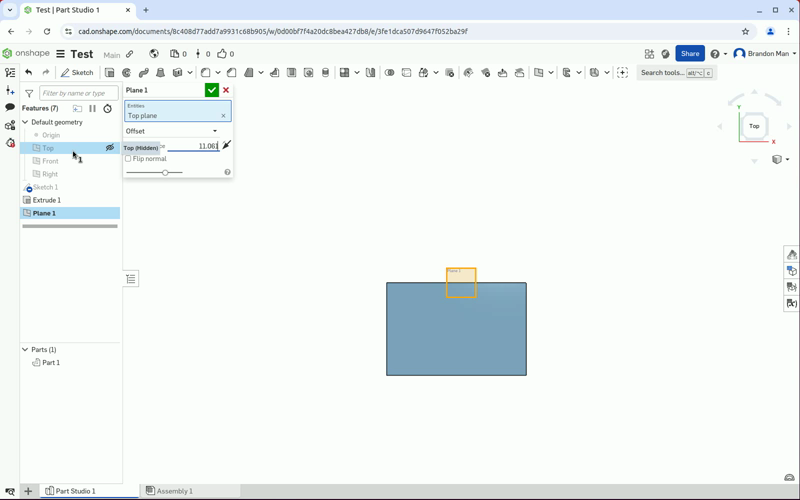
key(enter, 2)
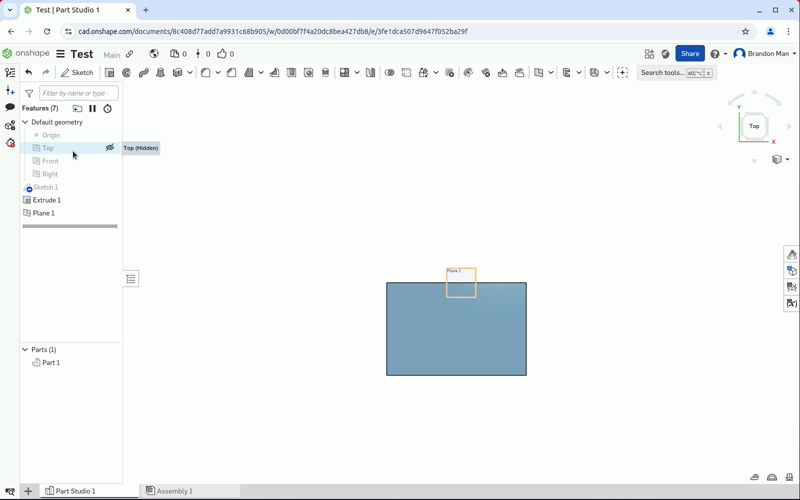
key(shift+s)
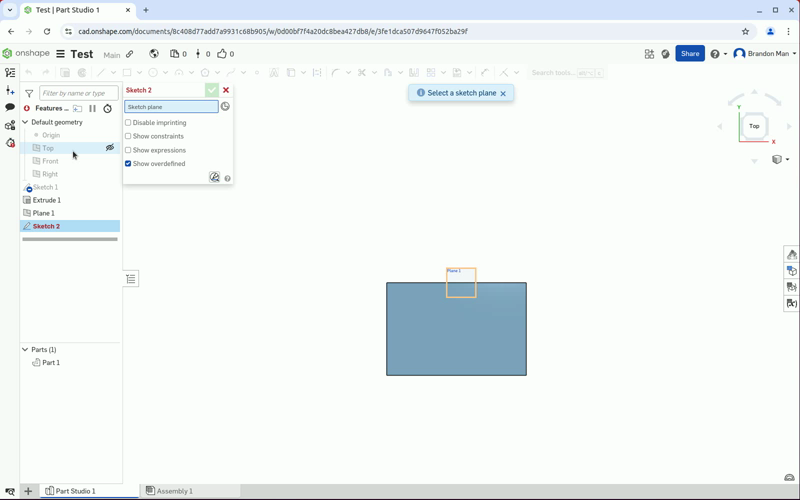
mouse_move(73, 215)
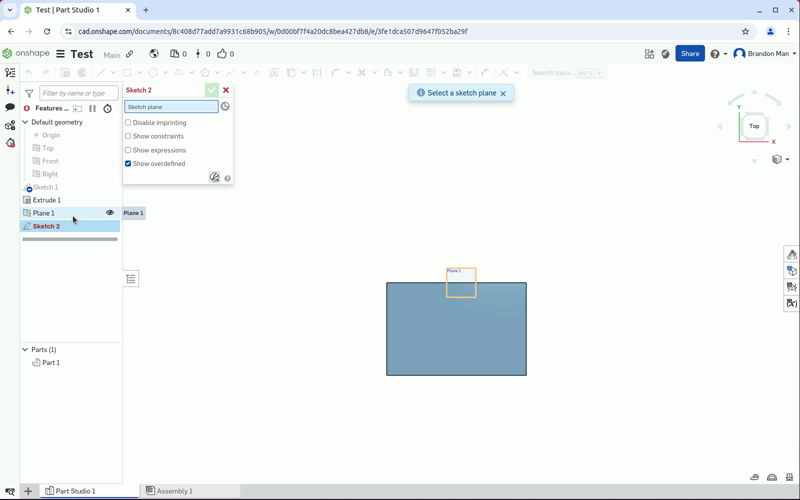
click(73, 215)
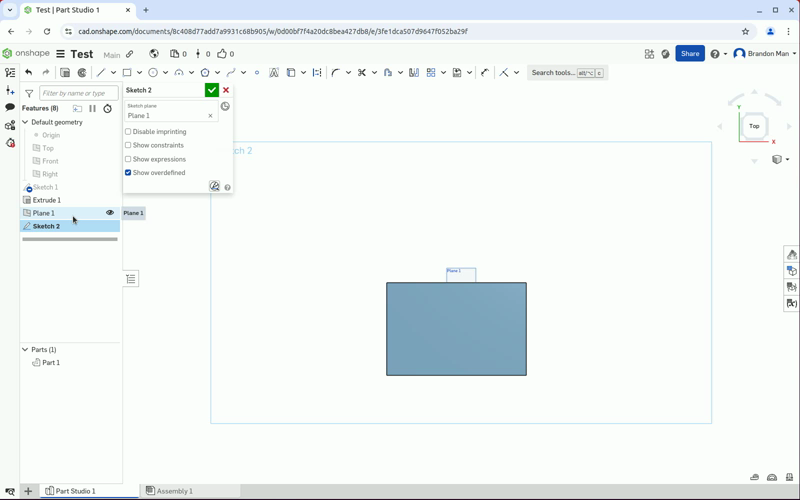
mouse_move(73, 352)
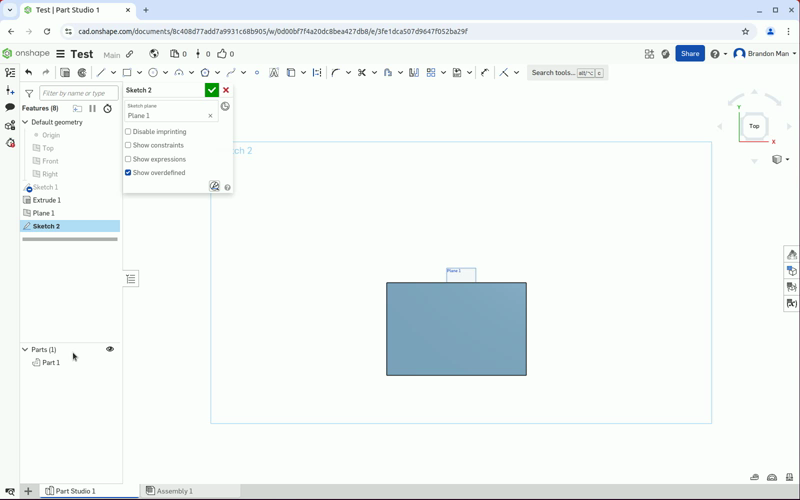
key(y)
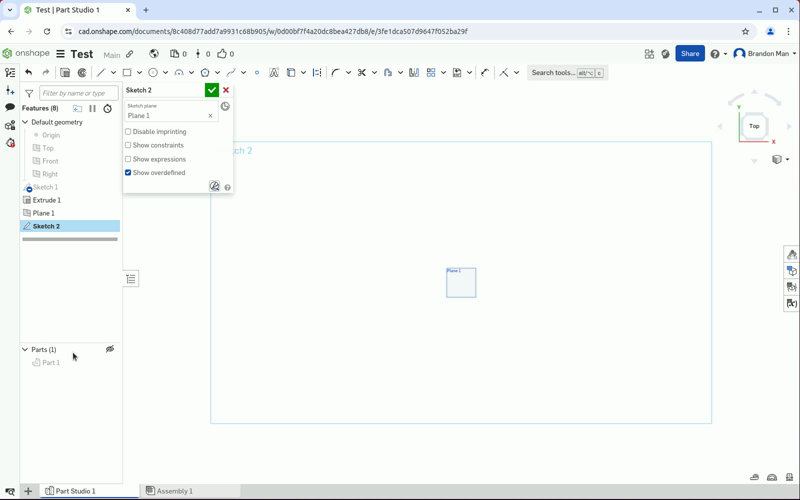
key(l)
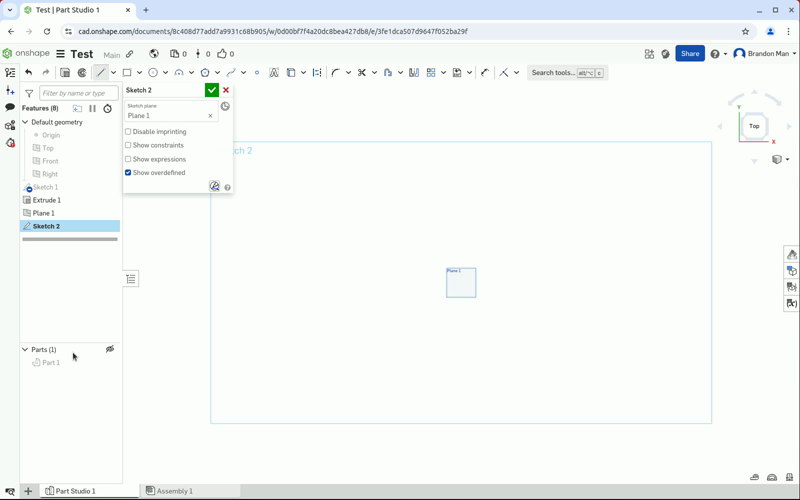
key_down(shift)
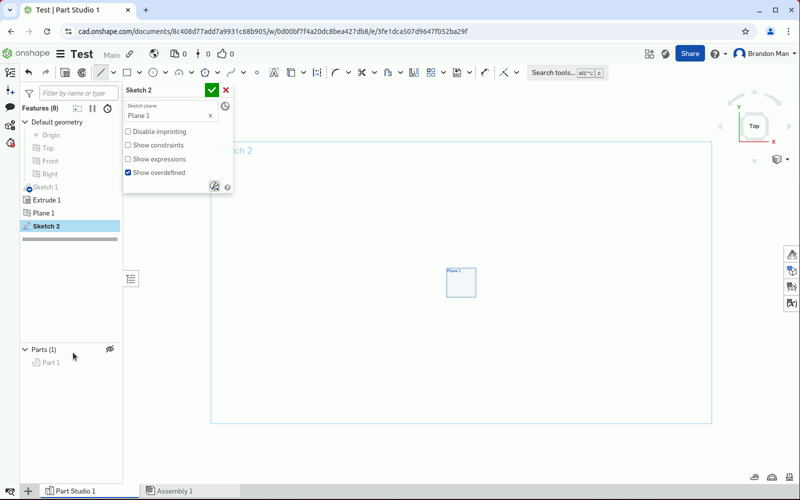
mouse_move(460, 375)
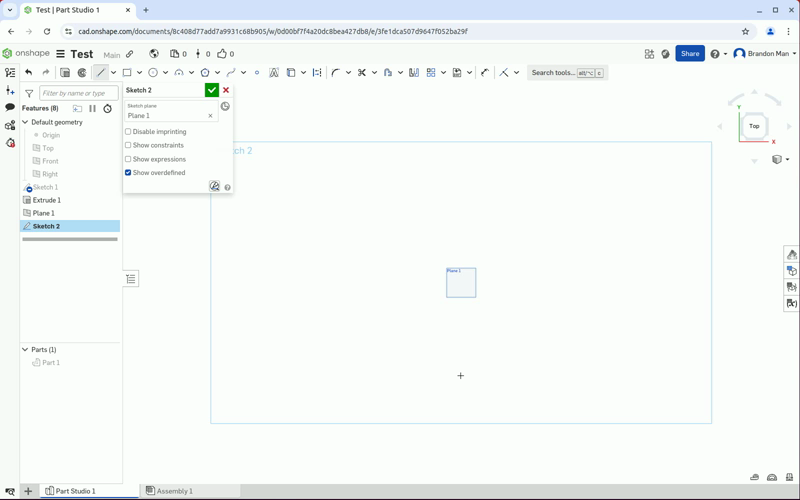
click(460, 375)
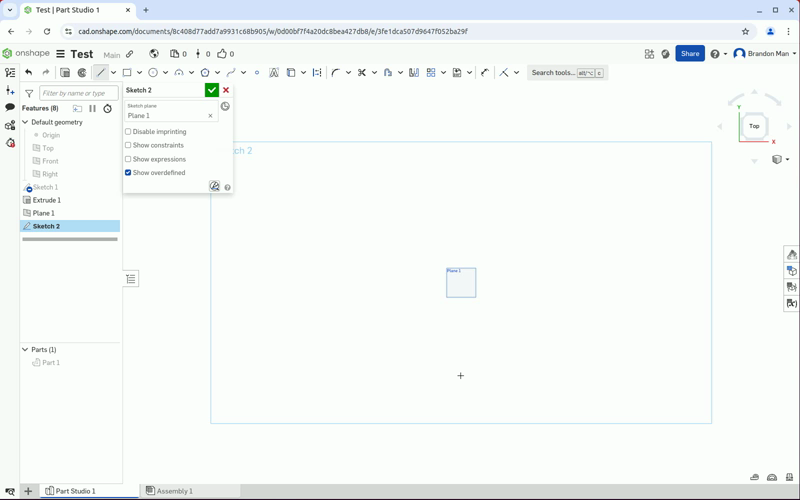
key_up(shift)
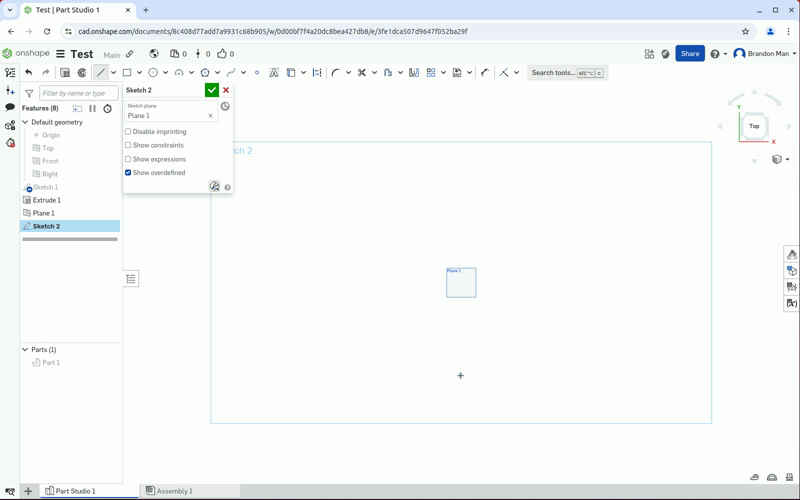
key_down(shift)
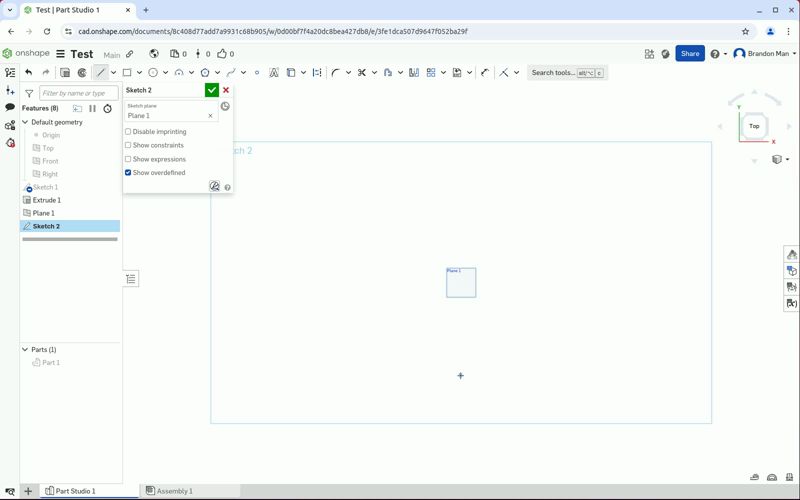
mouse_move(526, 375)
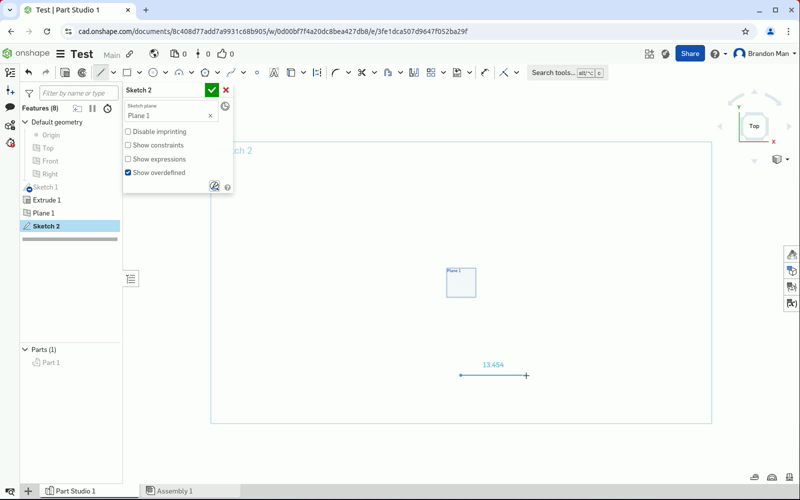
click(526, 375)
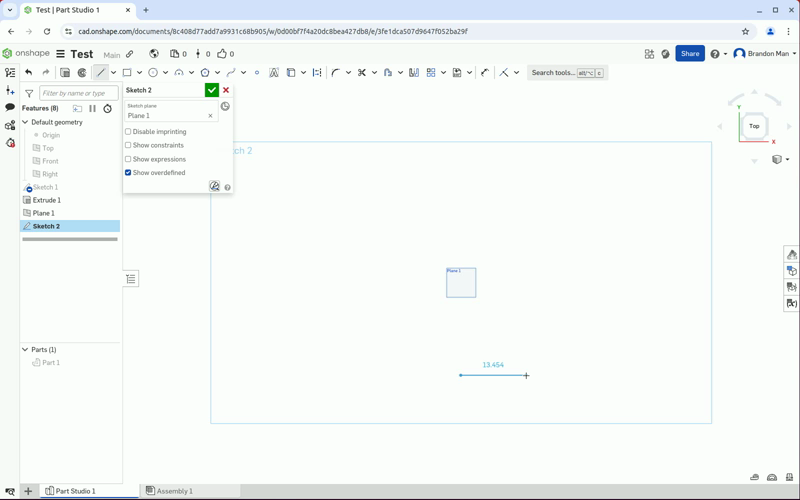
key_up(shift)
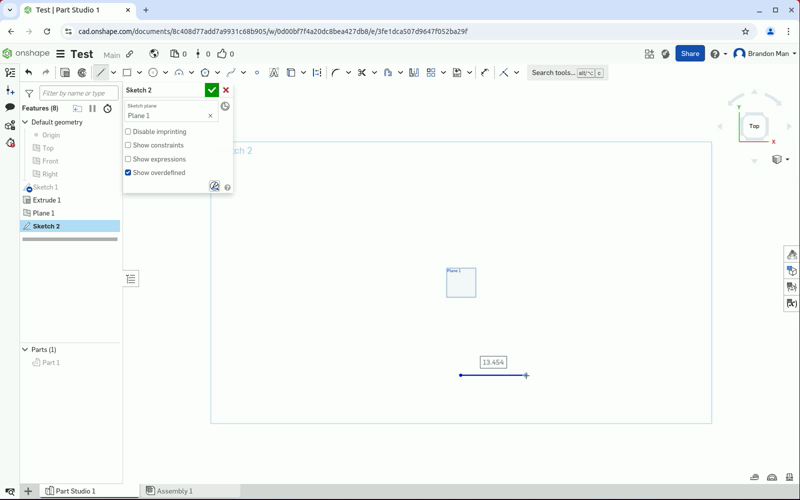
key_down(shift)
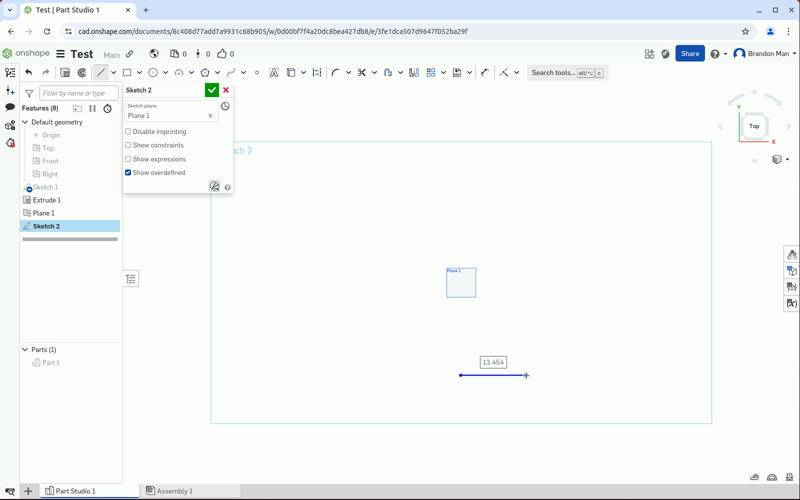
mouse_move(526, 282)
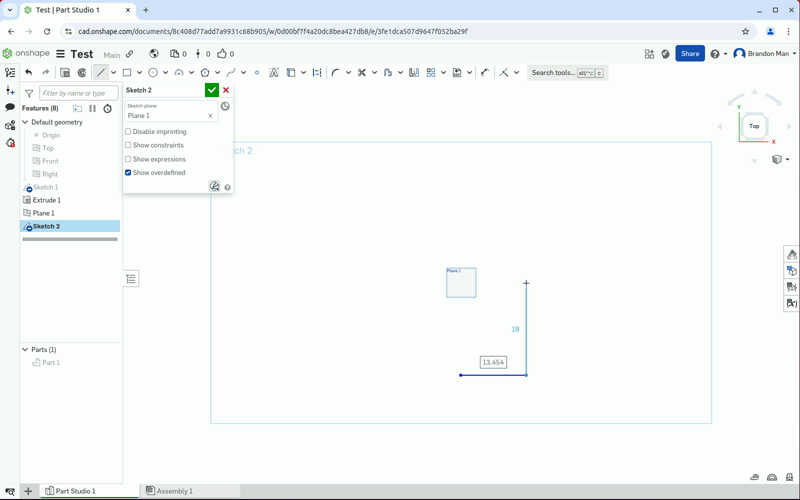
click(526, 282)
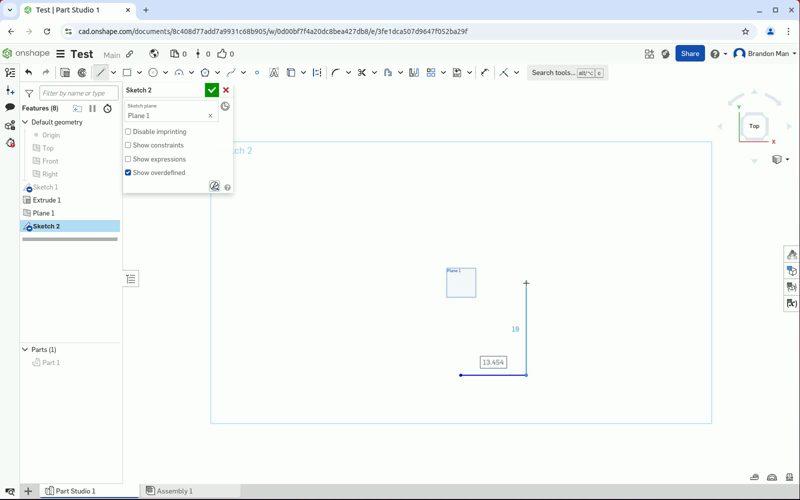
key_up(shift)
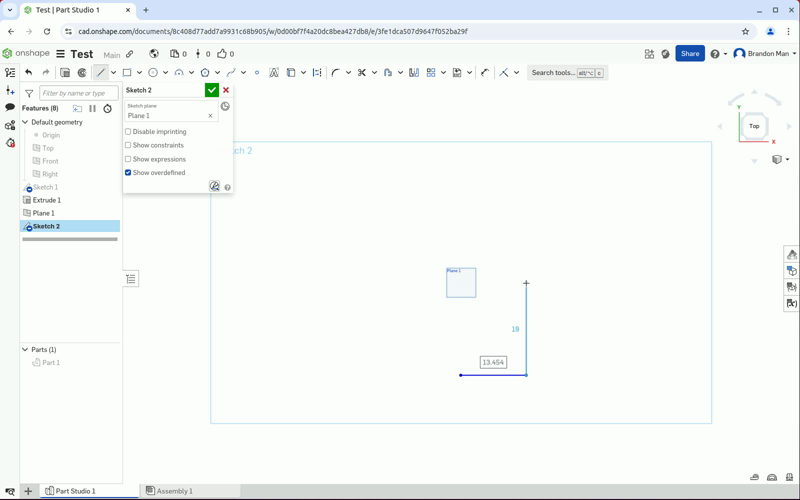
key_down(shift)
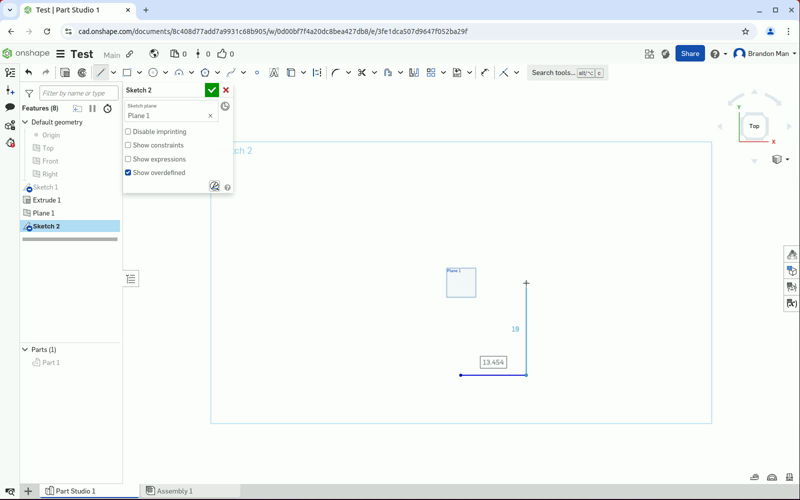
mouse_move(460, 282)
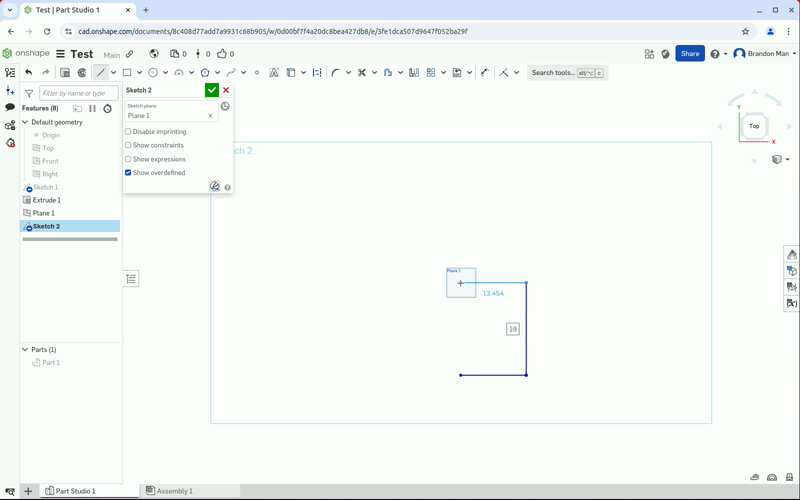
click(460, 282)
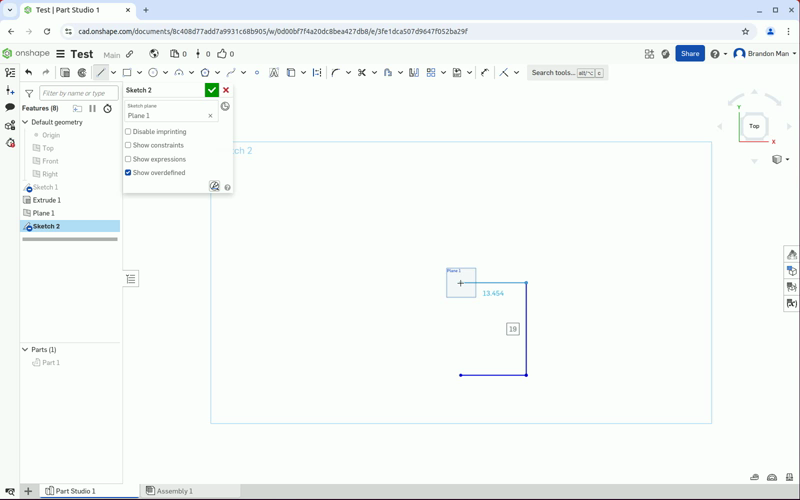
key_up(shift)
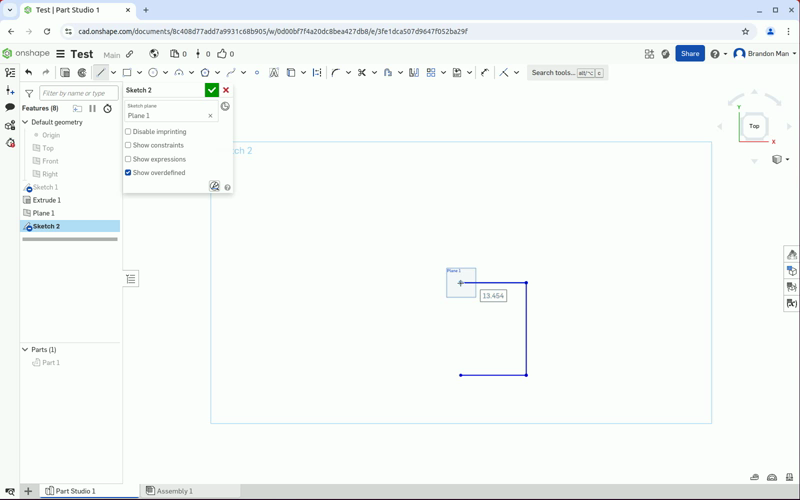
key_down(shift)
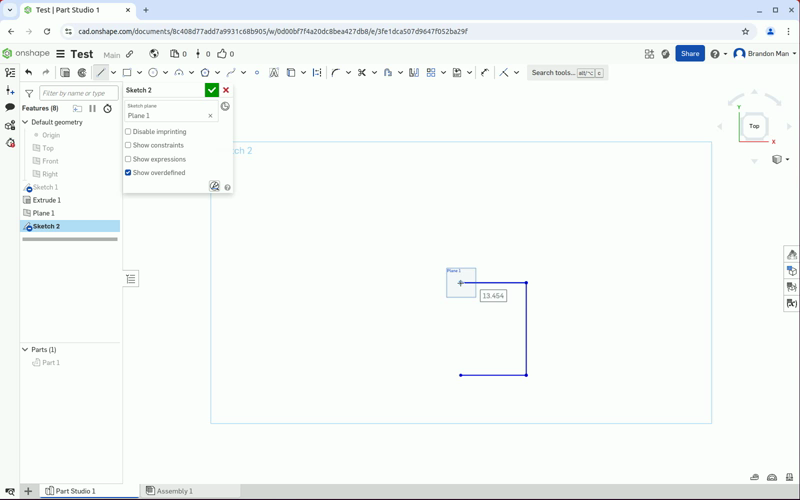
mouse_move(460, 375)
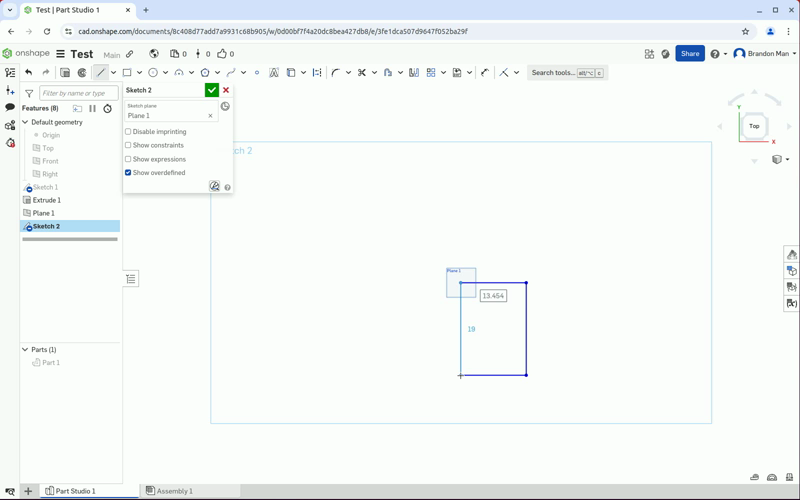
key_up(shift)
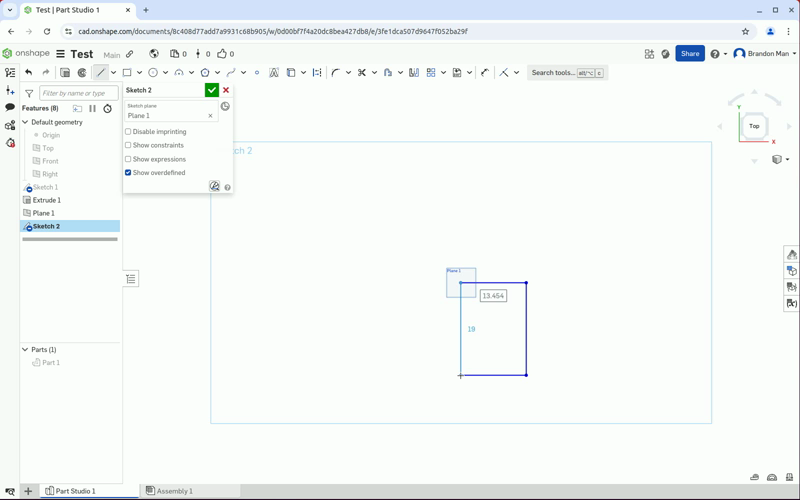
click(460, 375)
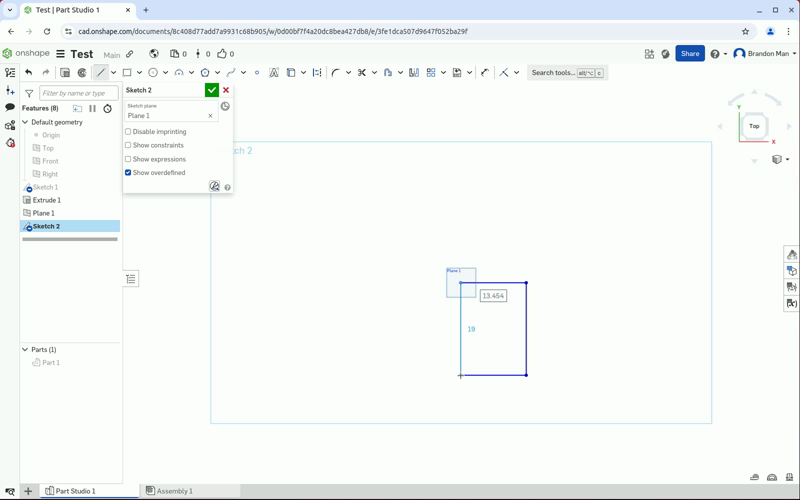
key(esc)
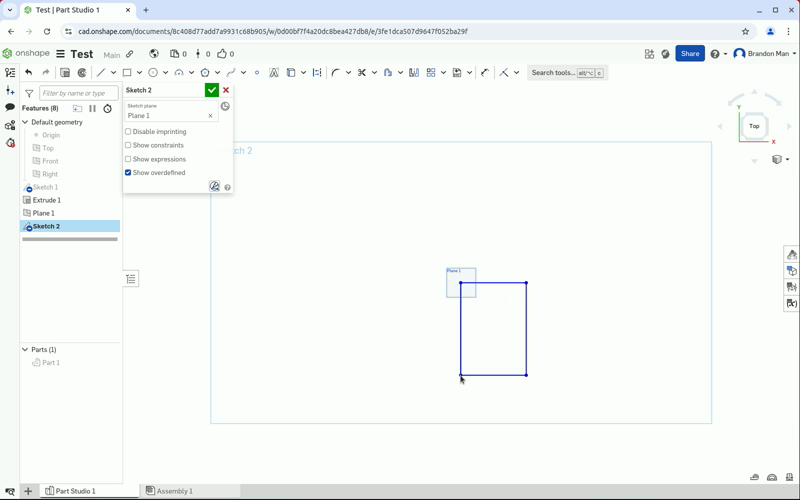
mouse_move(474, 313)
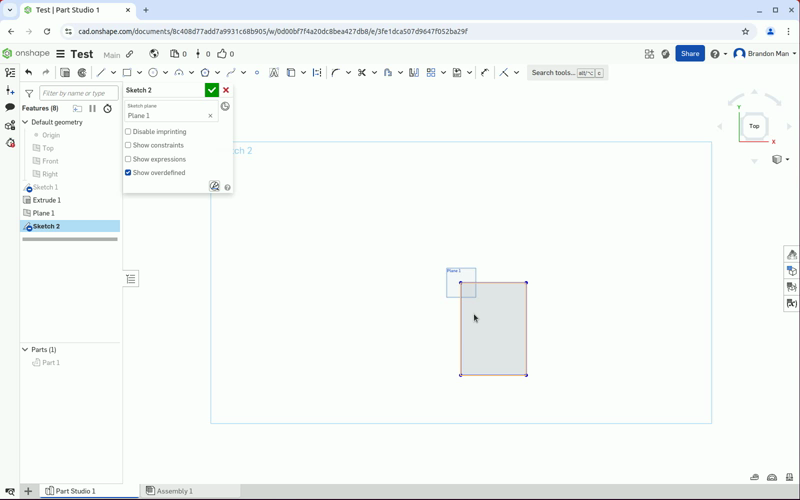
click(474, 313)
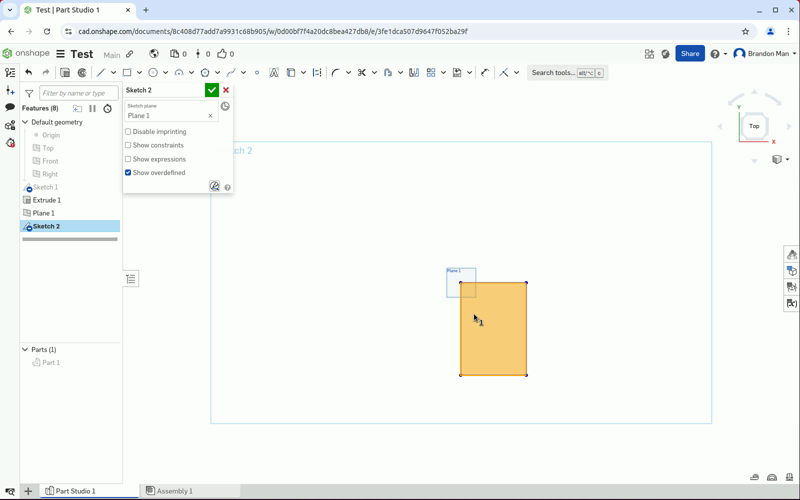
mouse_move(73, 352)
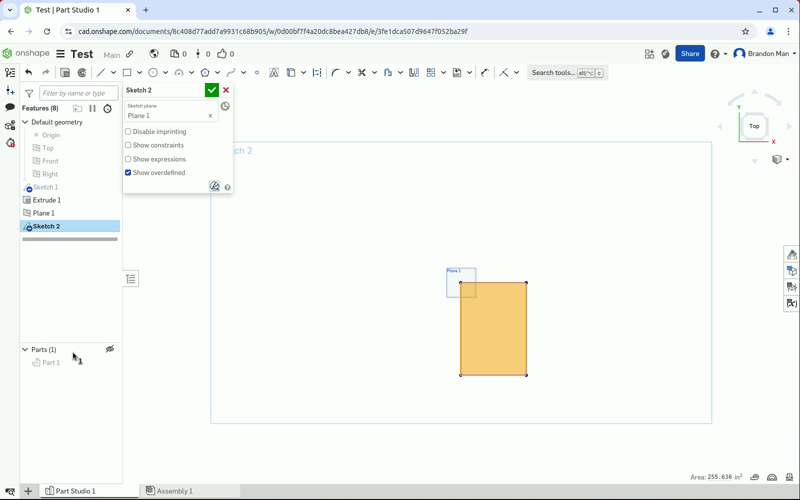
key(shift+y)
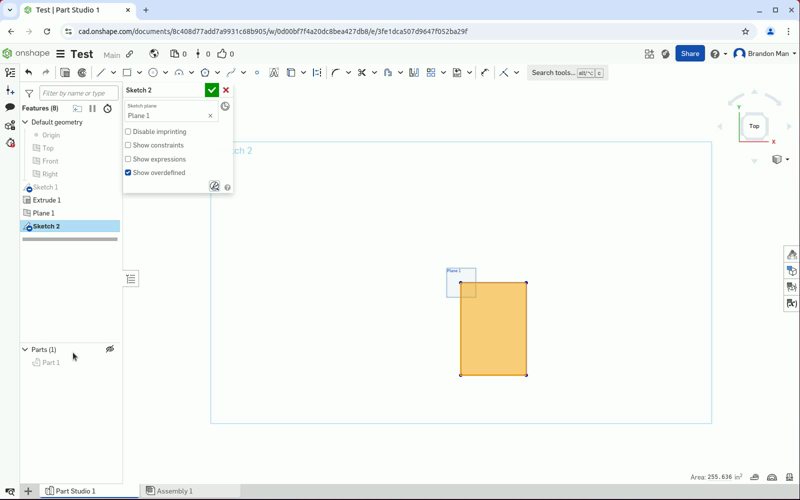
key(shift+e)
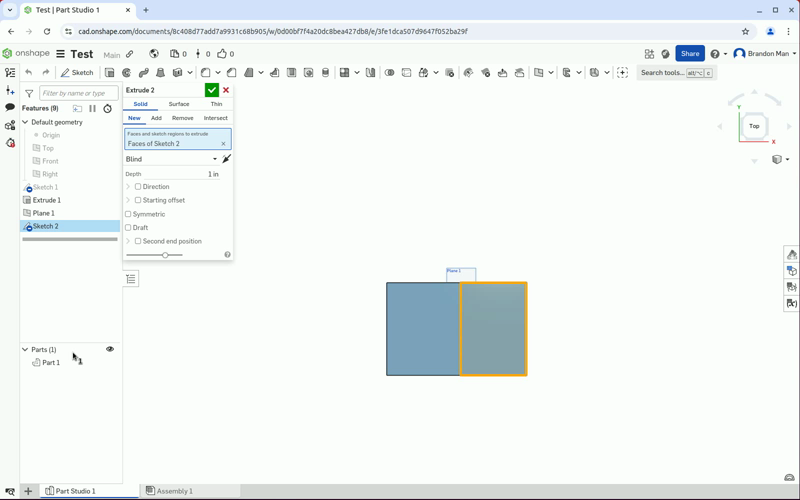
mouse_move(143, 106)
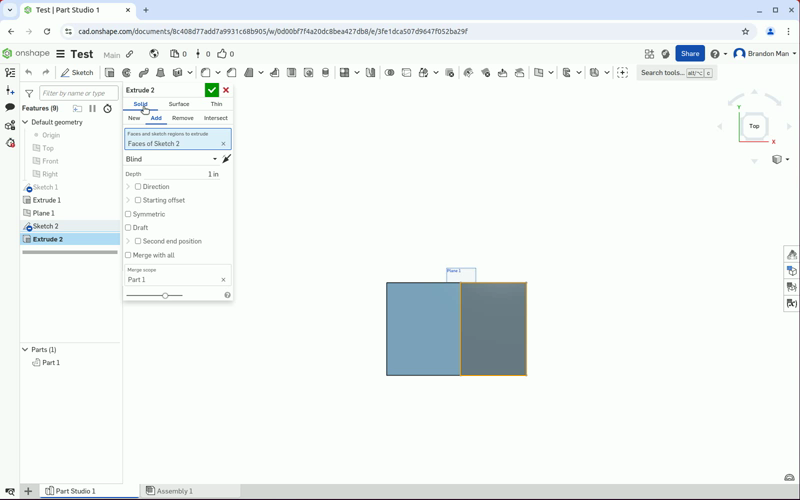
click(143, 106)
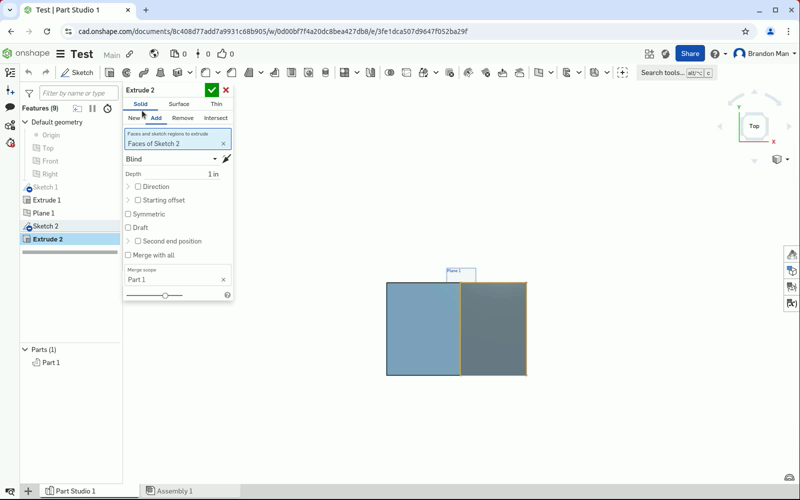
mouse_move(137, 120)
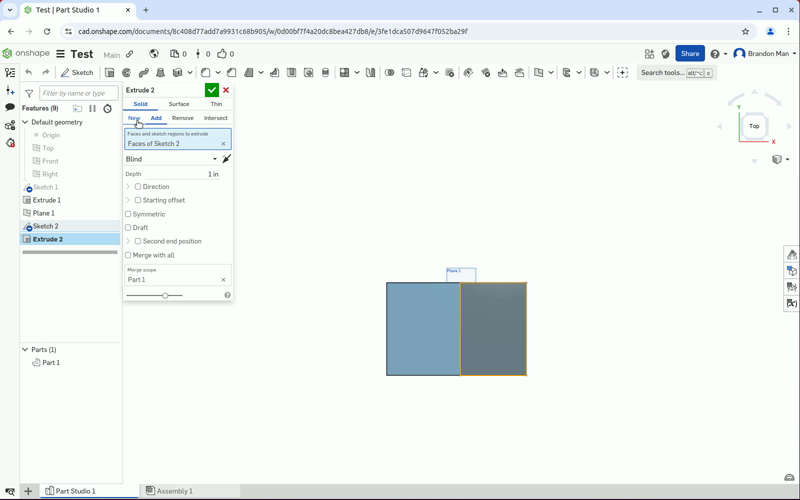
click(137, 120)
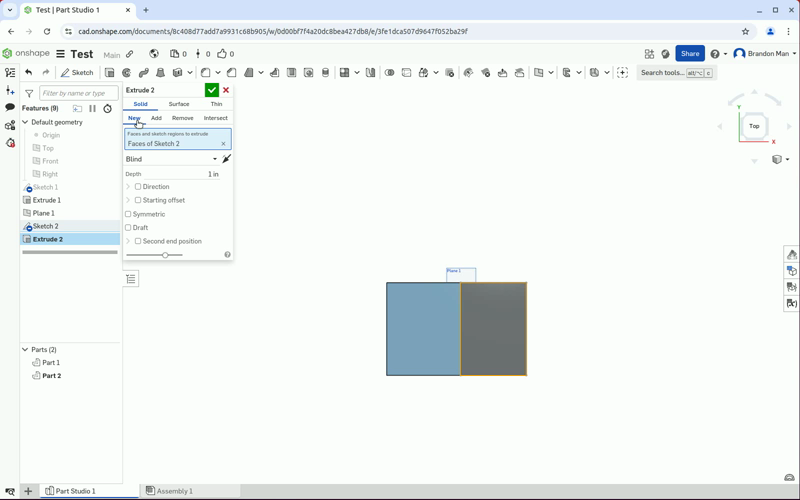
key(tab, 4)
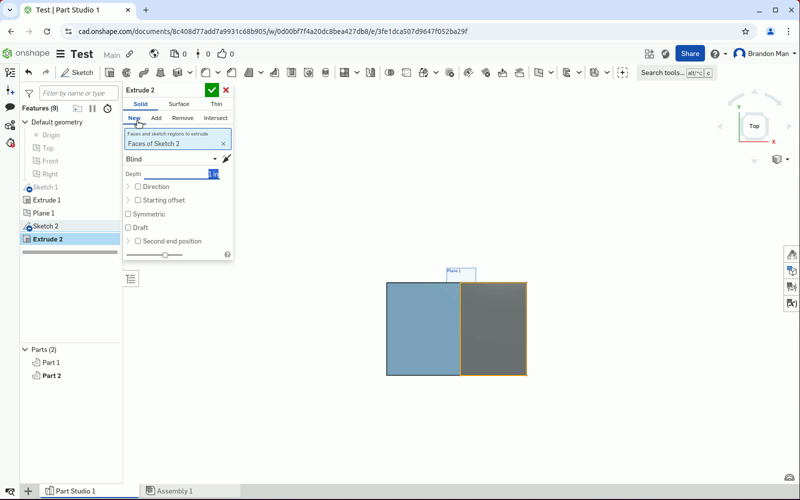
text(12.036)
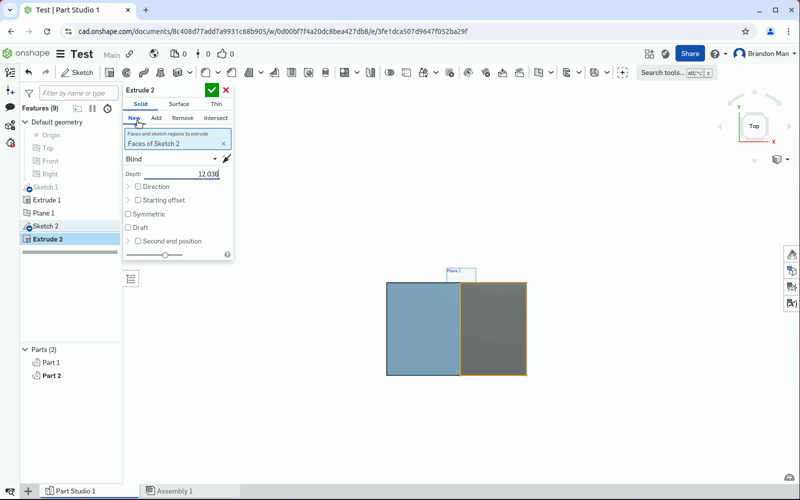
key(enter)
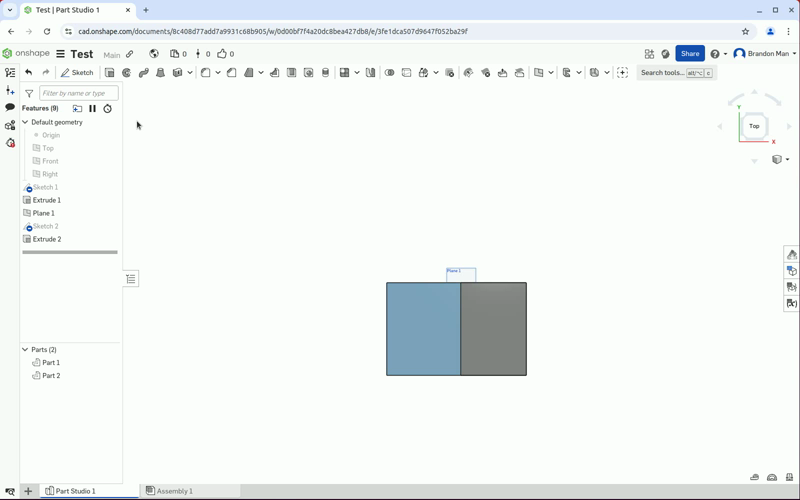
key(shift+h)
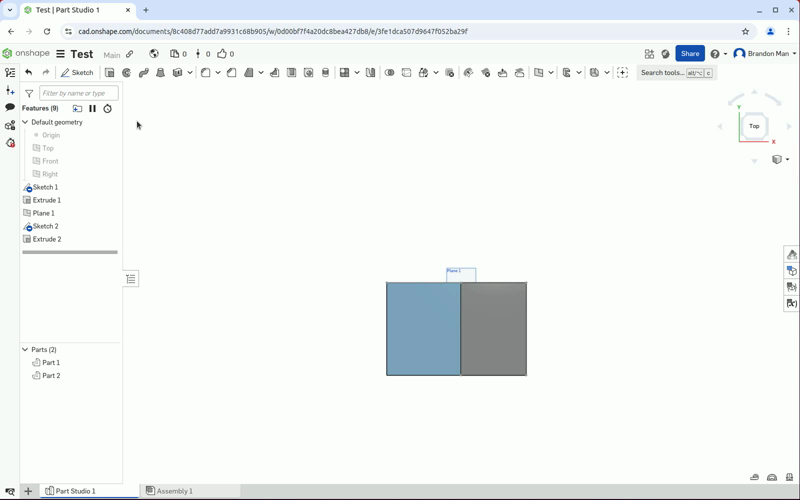
key(shift+h)
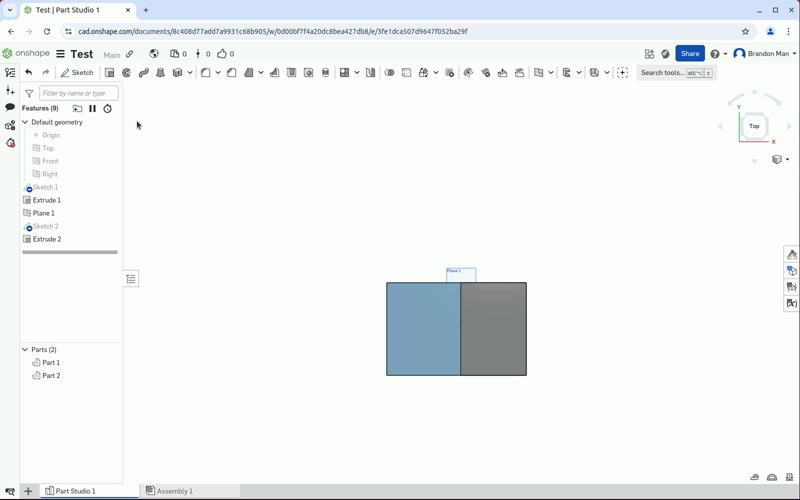
mouse_move(73, 189)
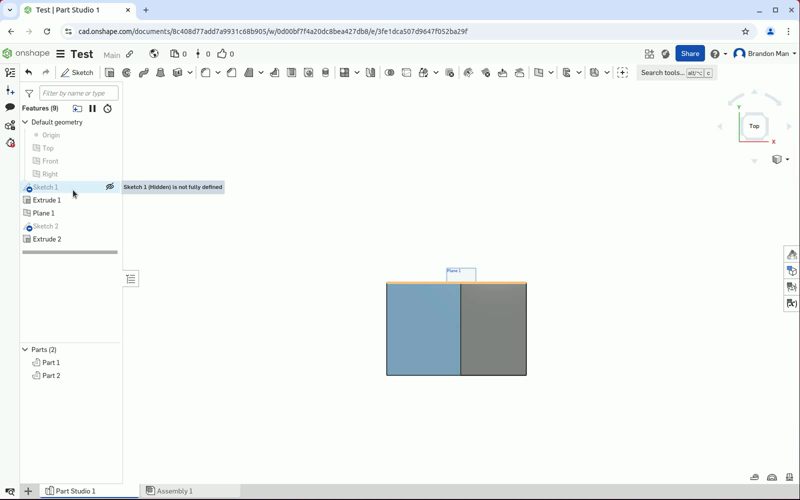
click(73, 189)
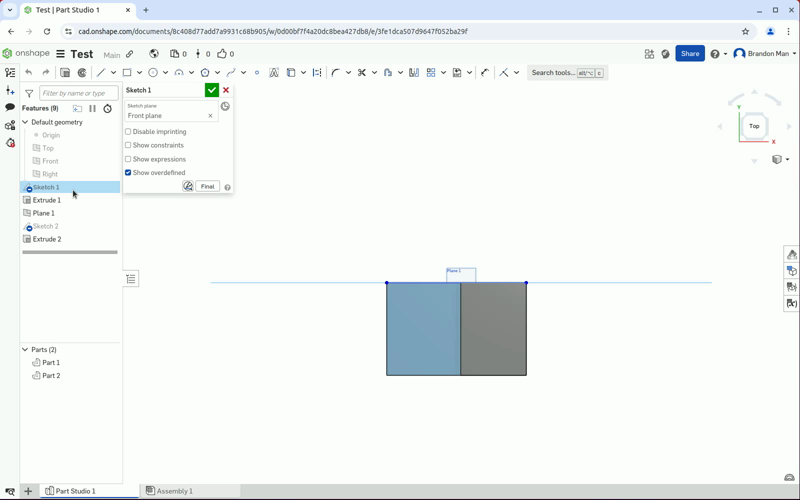
mouse_move(229, 92)
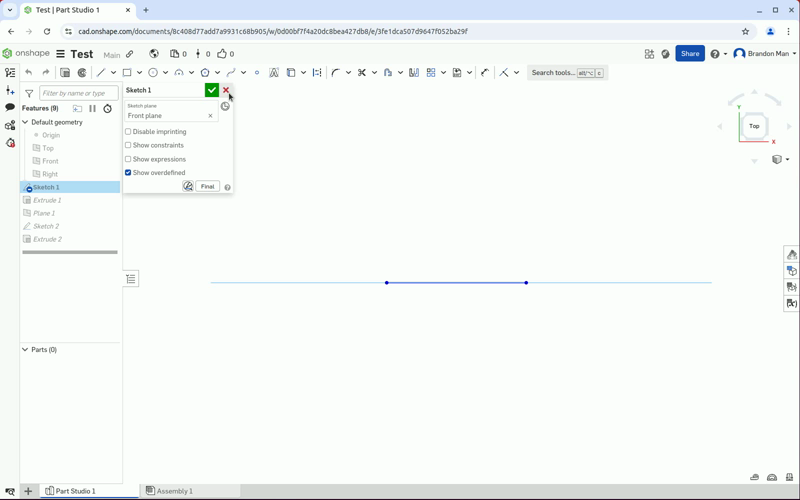
click(229, 92)
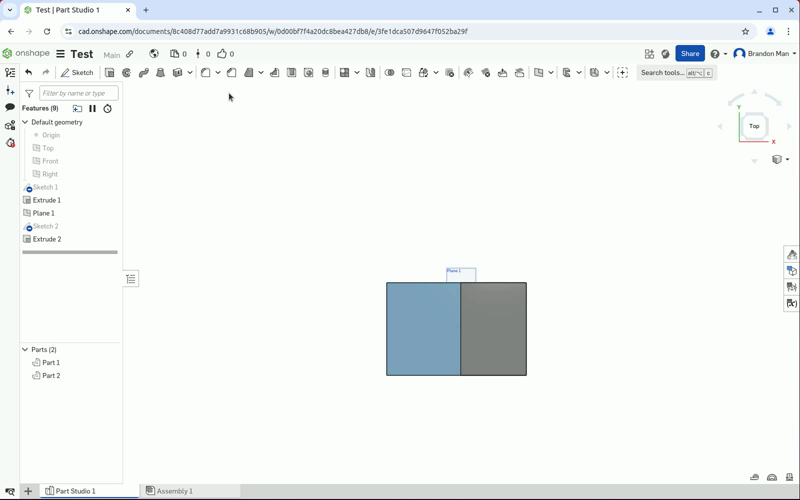
mouse_move(541, 75)
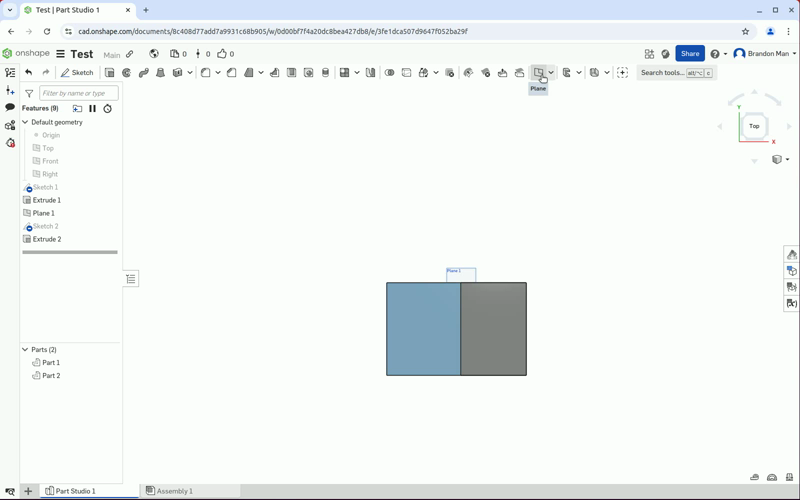
click(541, 75)
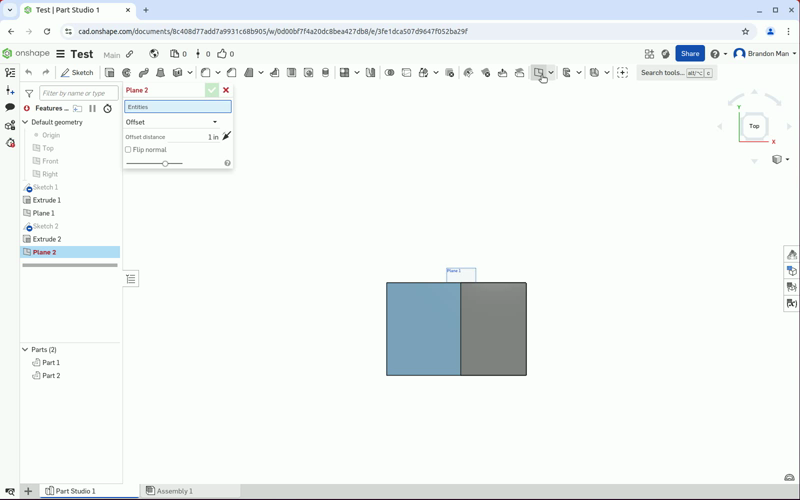
mouse_move(73, 150)
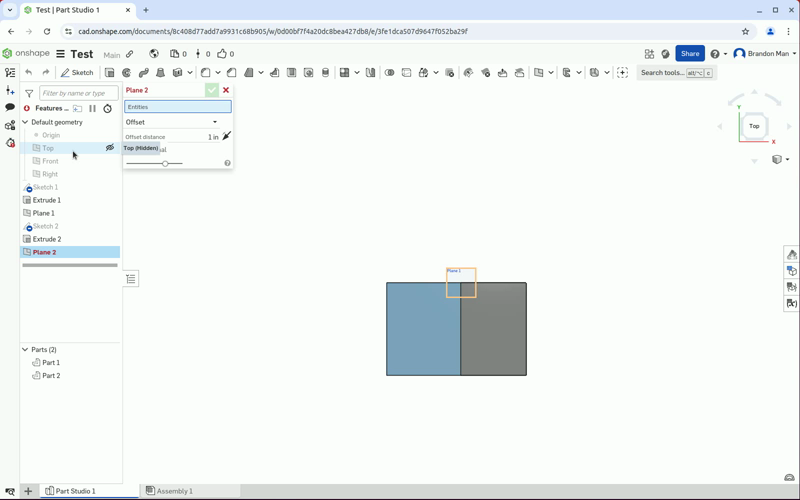
click(73, 150)
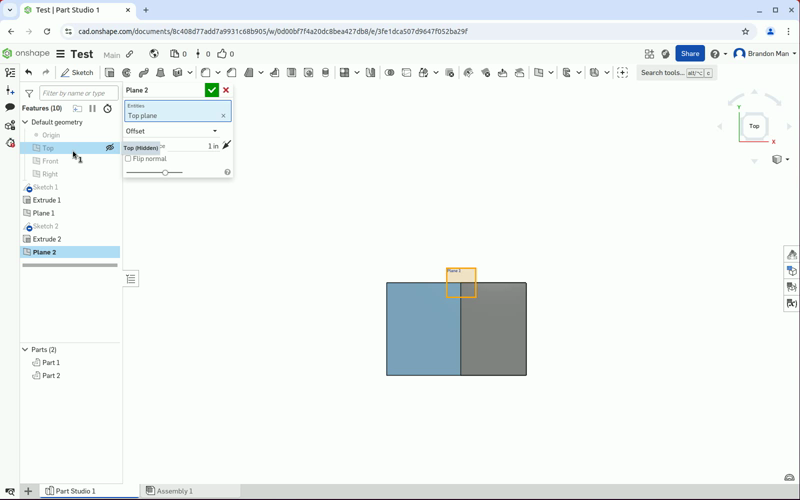
key(tab, 2)
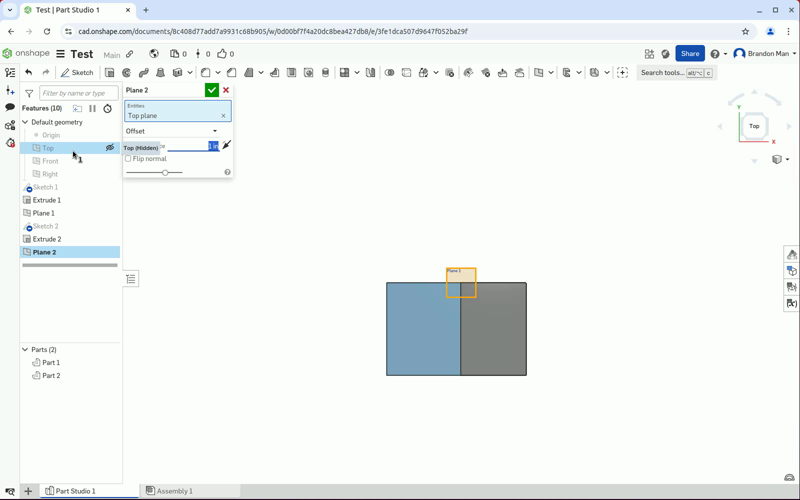
text(23.108)
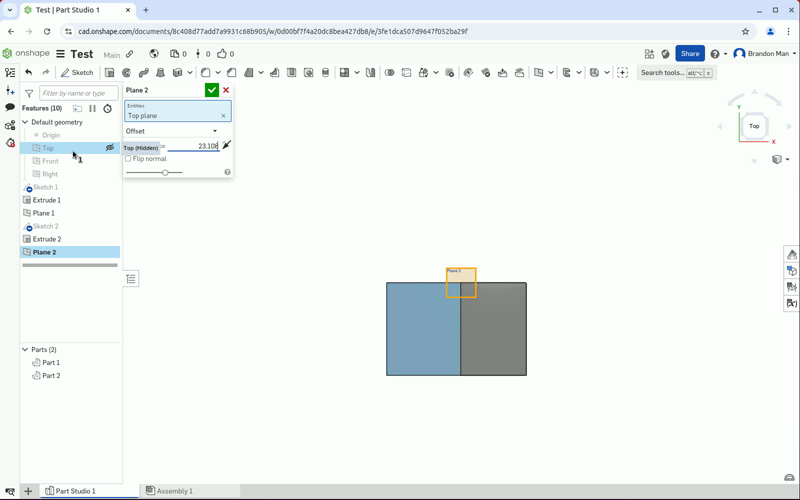
key(enter, 2)
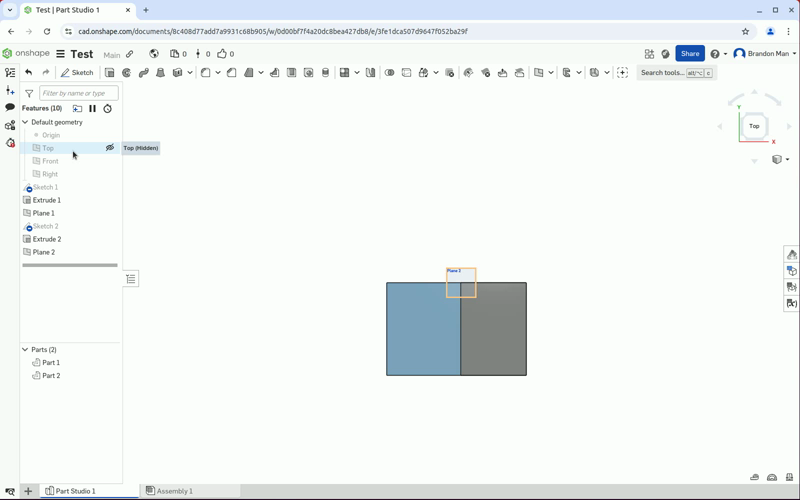
key(shift+s)
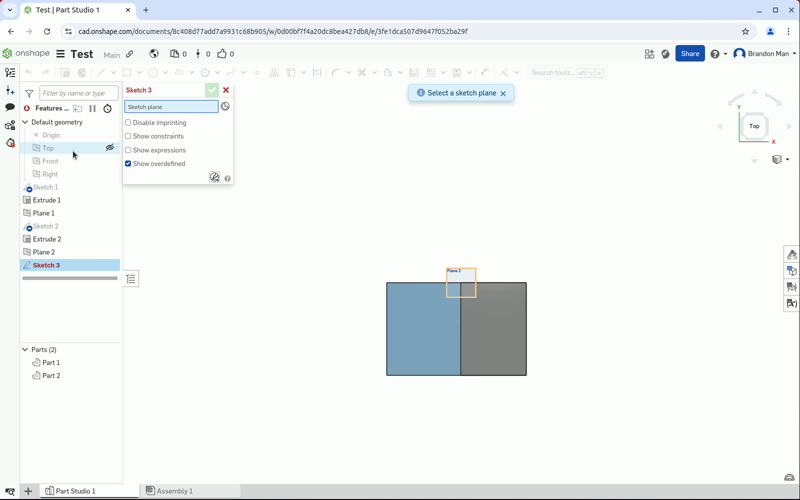
mouse_move(73, 254)
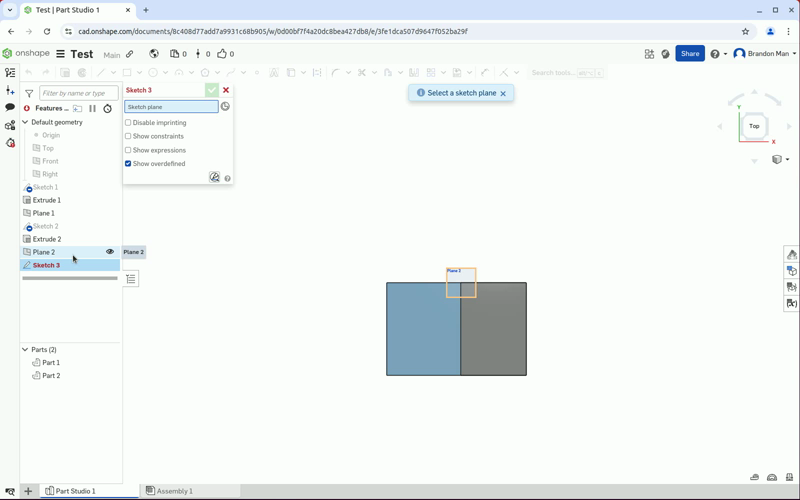
click(73, 254)
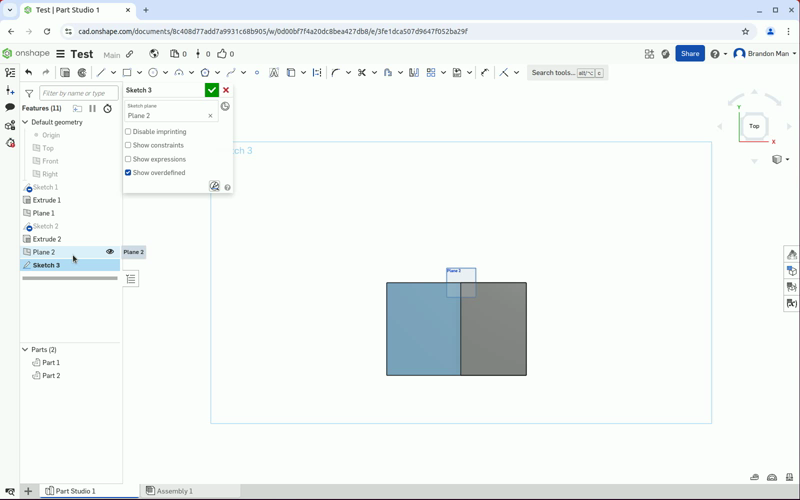
mouse_move(73, 352)
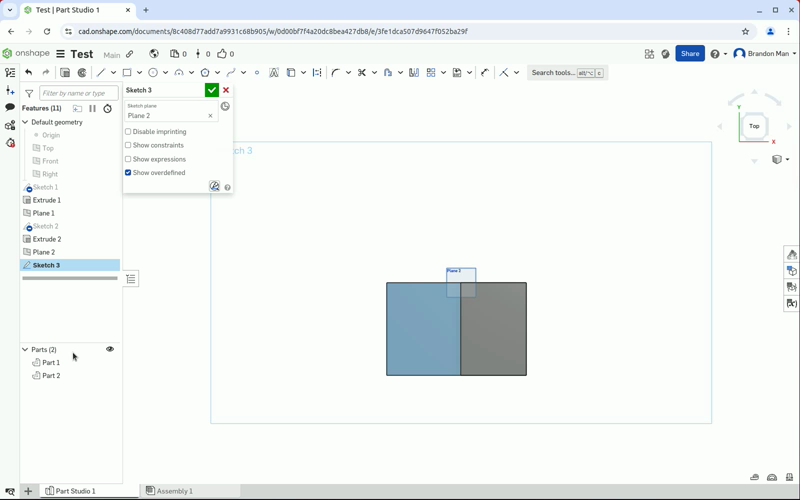
key(y)
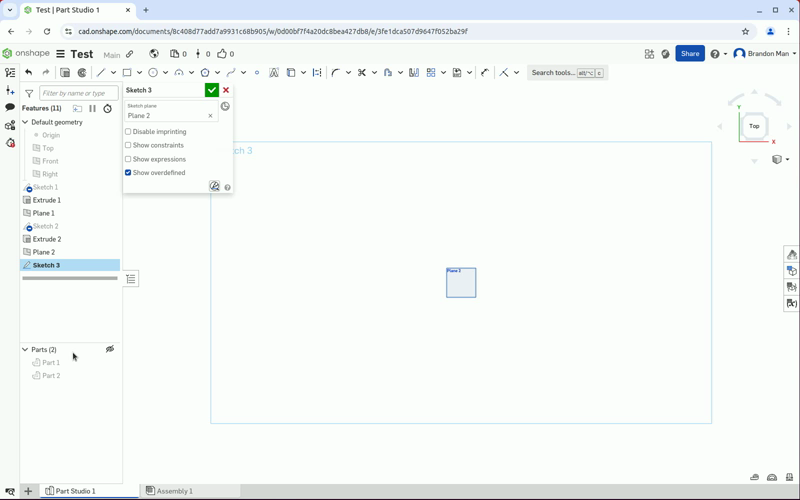
key(c)
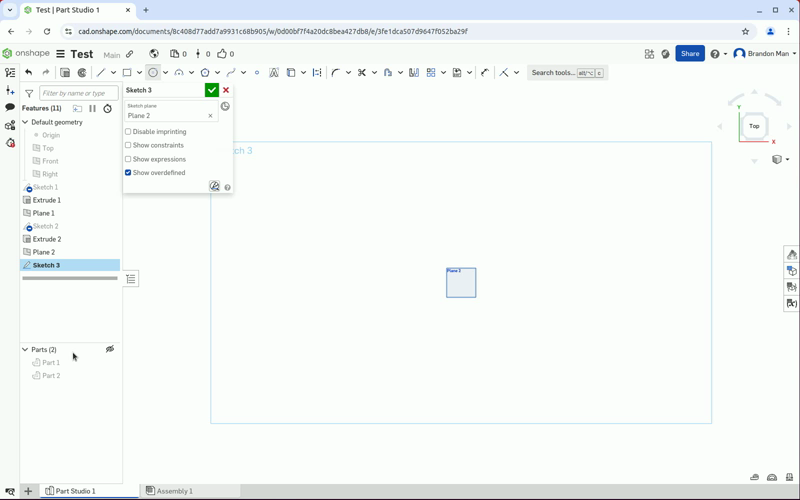
key_down(shift)
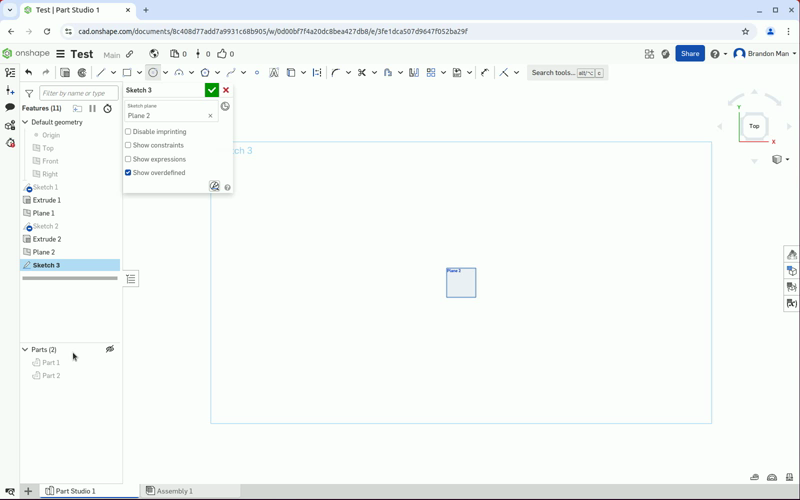
mouse_move(493, 329)
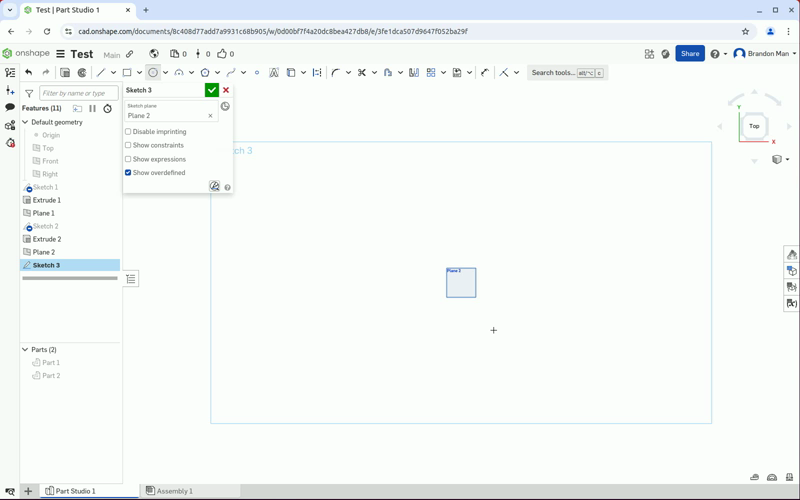
click(493, 329)
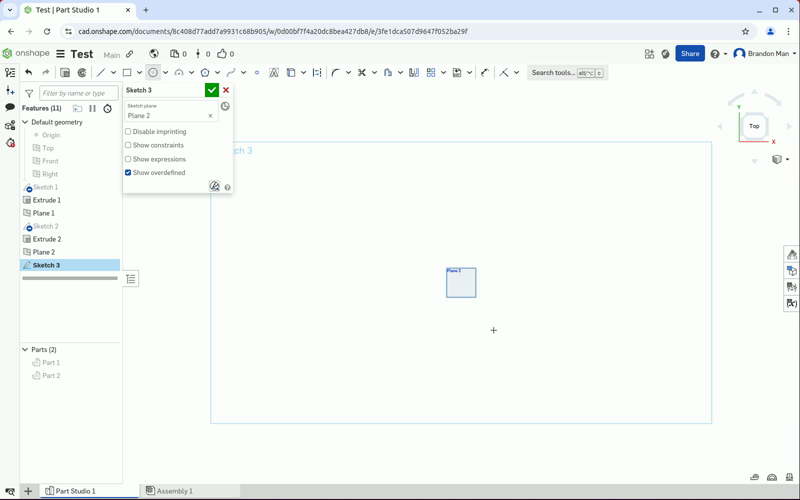
key_up(shift)
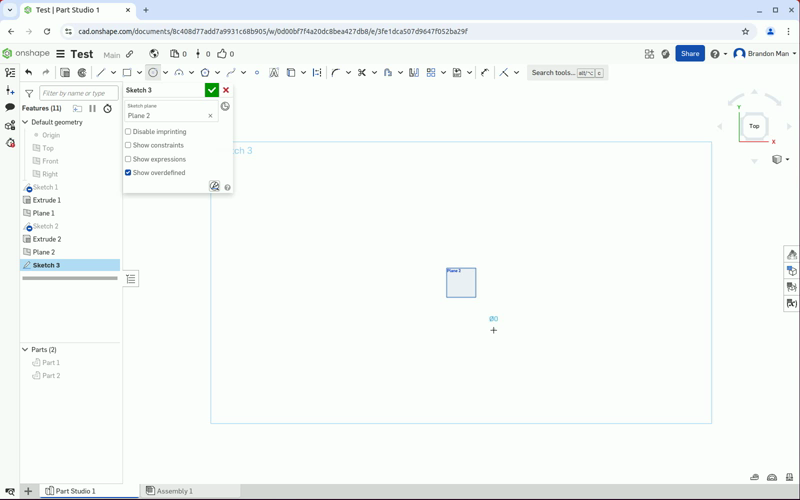
mouse_move(501, 329)
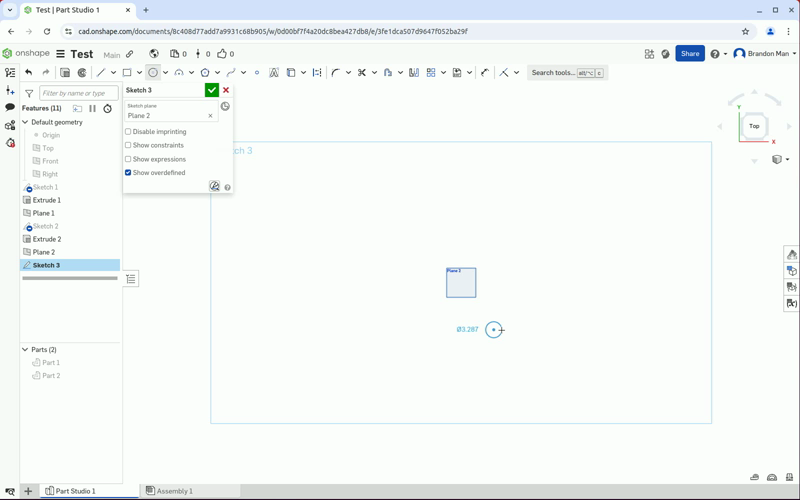
click(501, 329)
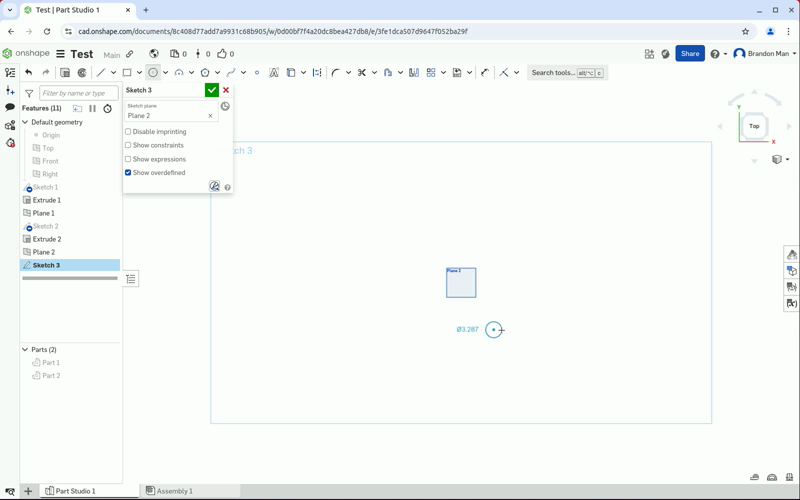
key(esc)
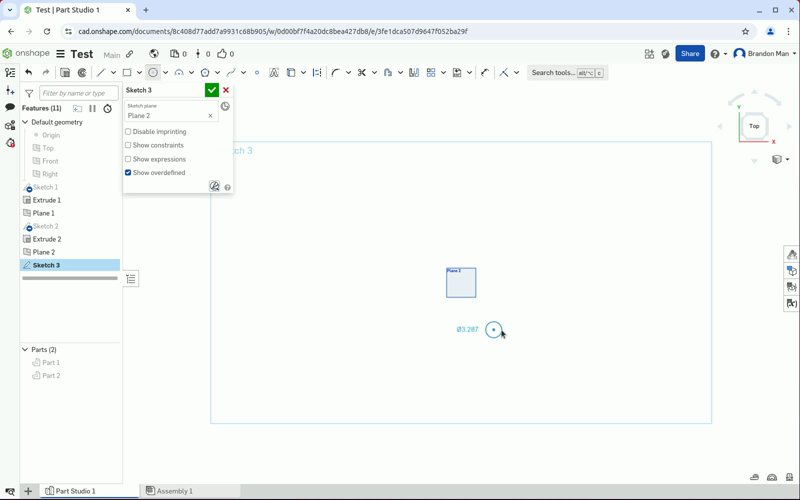
mouse_move(489, 333)
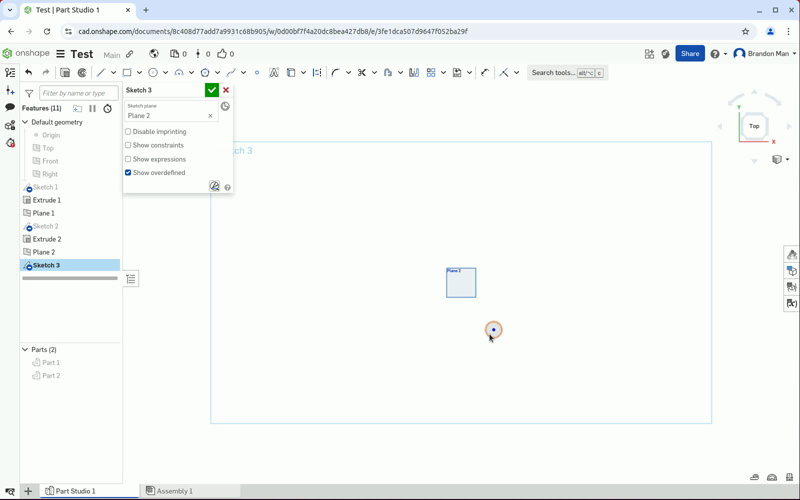
scroll(6)
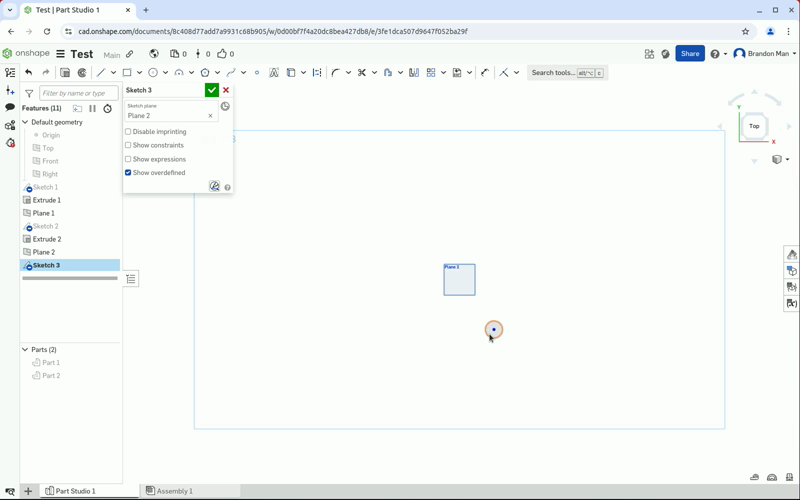
scroll(6)
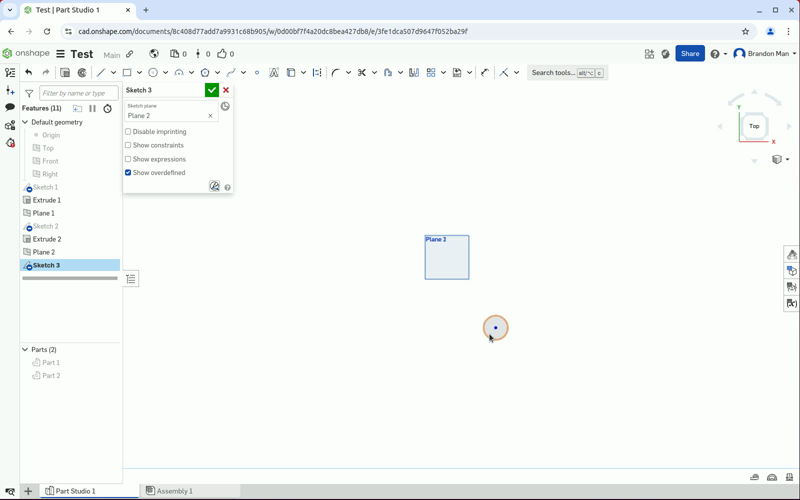
scroll(6)
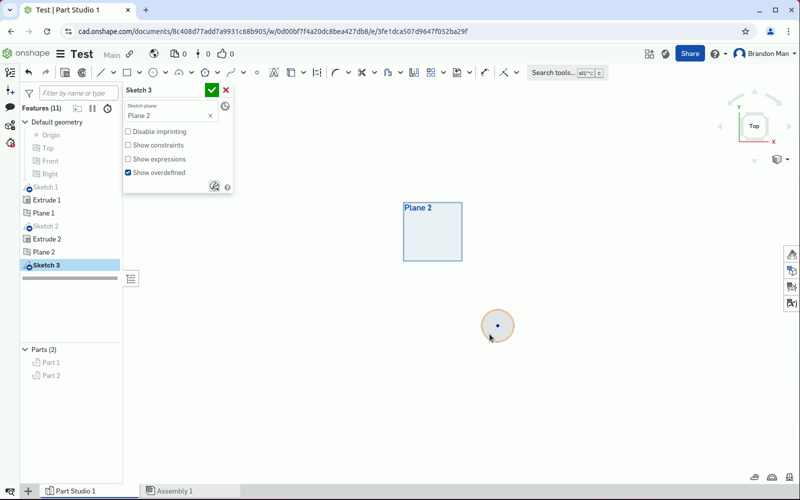
scroll(6)
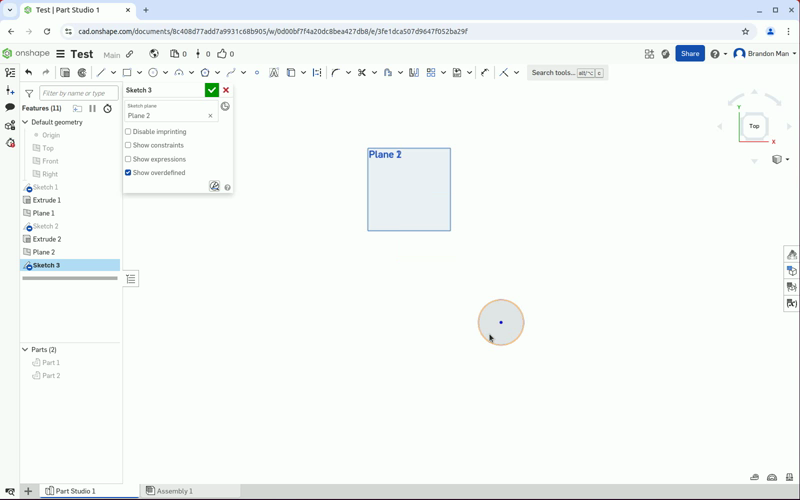
scroll(6)
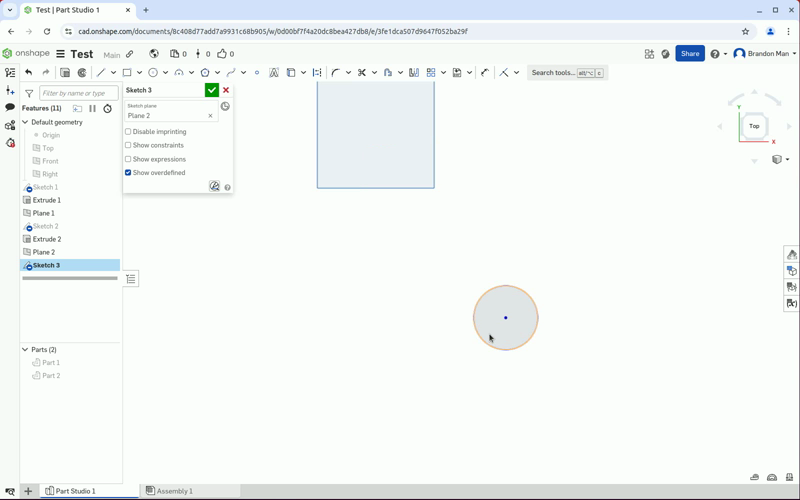
scroll(6)
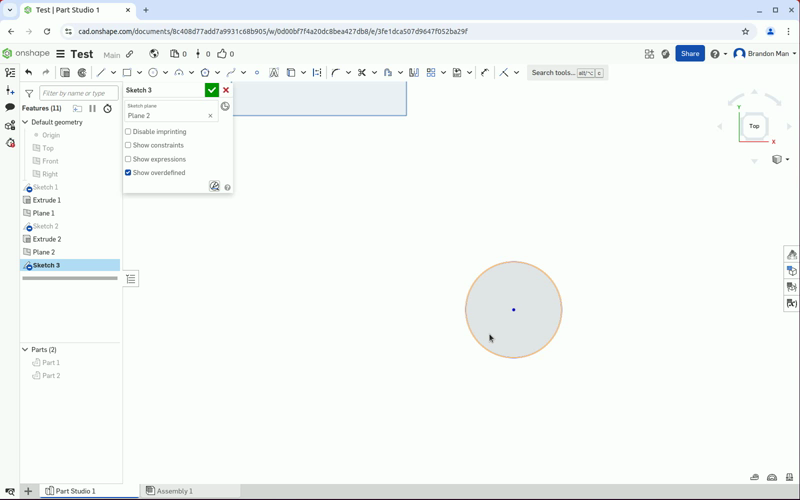
scroll(6)
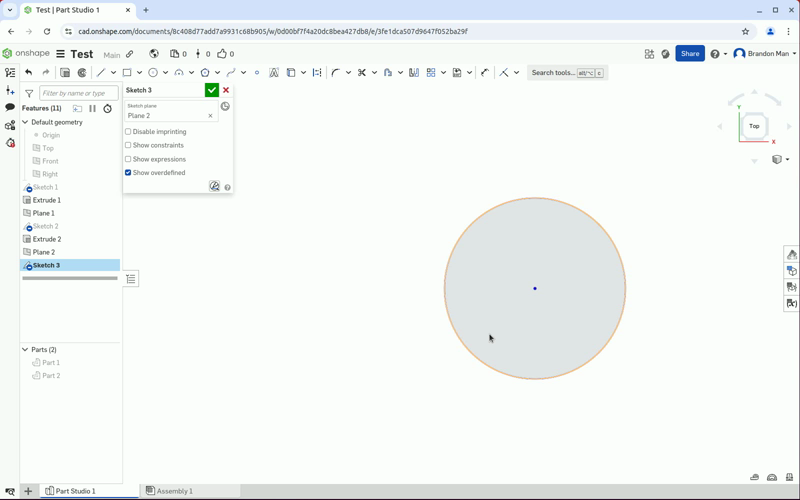
click(489, 333)
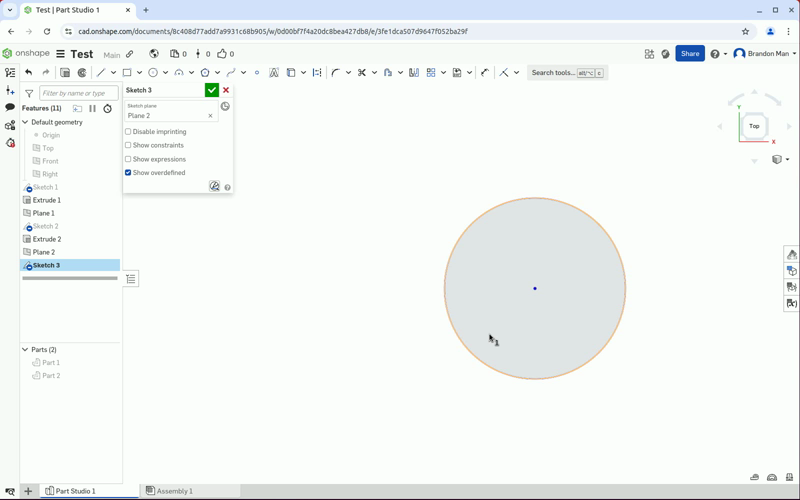
scroll(-6)
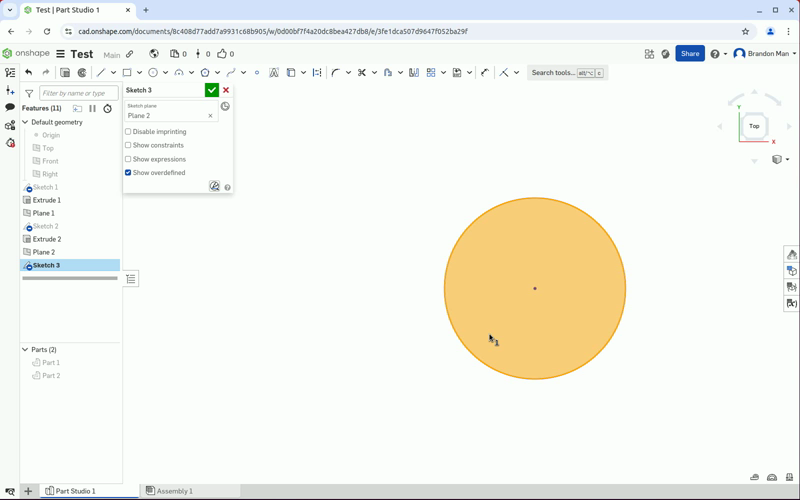
scroll(-6)
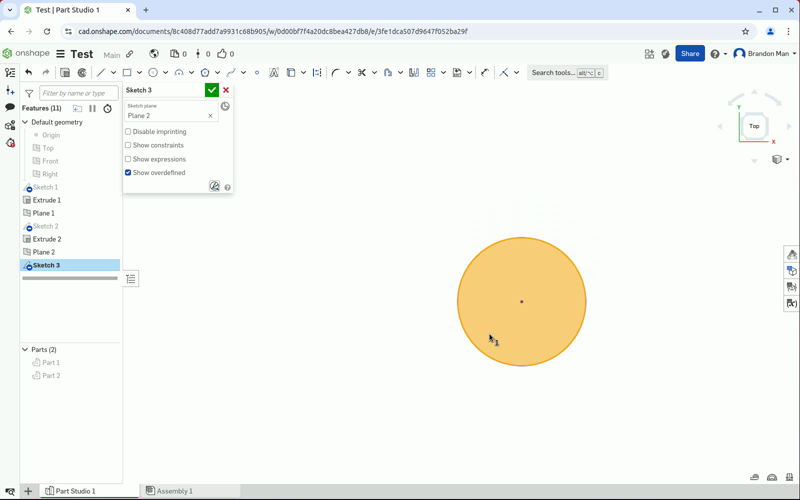
scroll(-6)
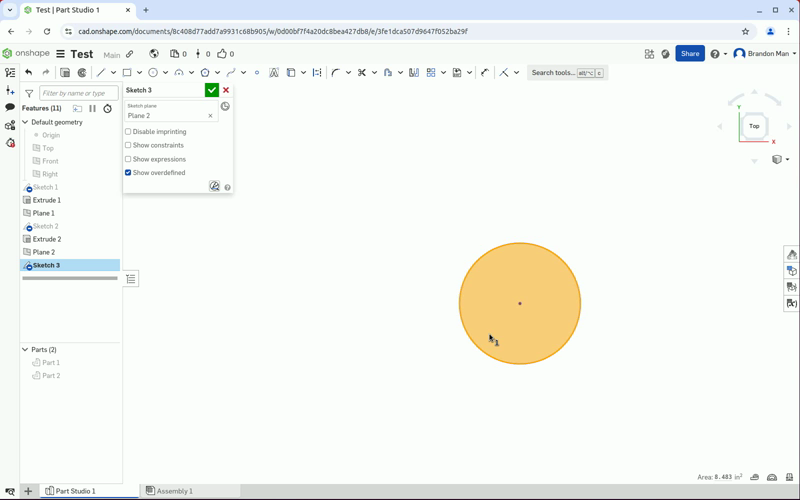
scroll(-6)
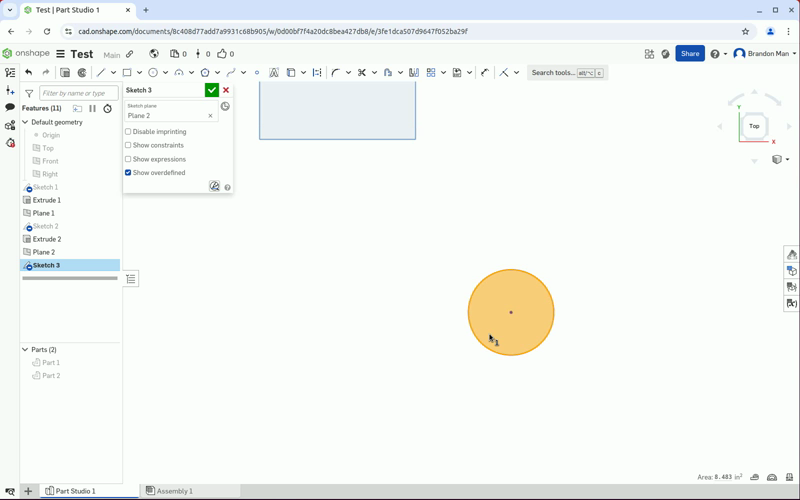
scroll(-6)
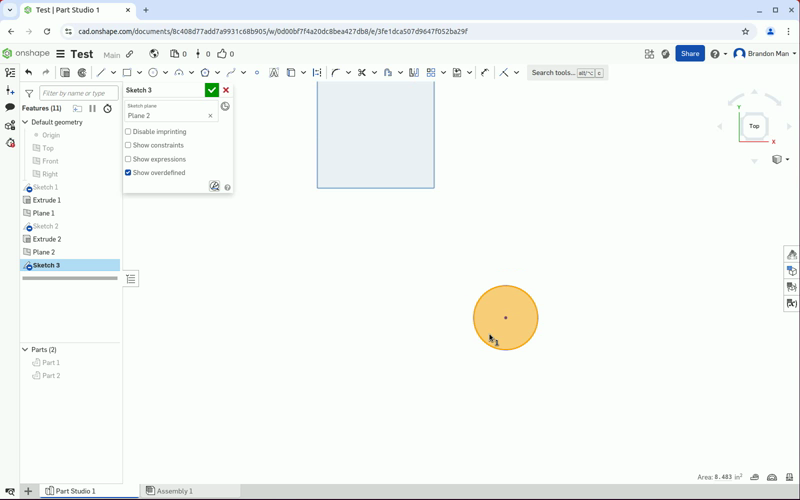
scroll(-6)
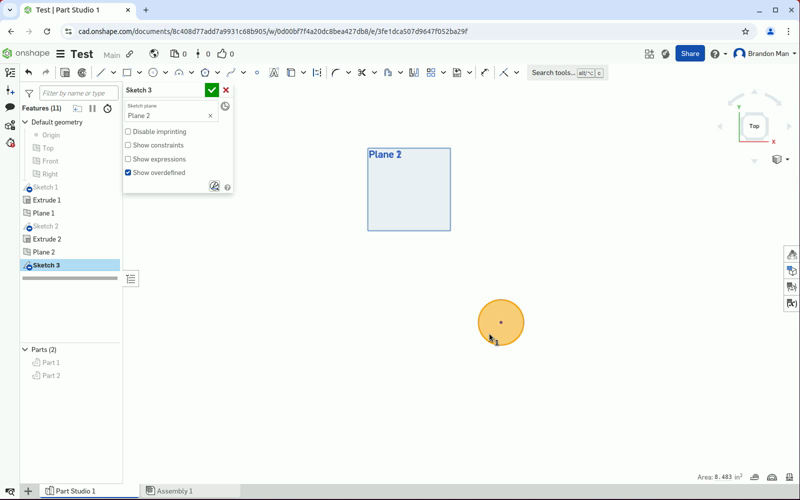
scroll(-6)
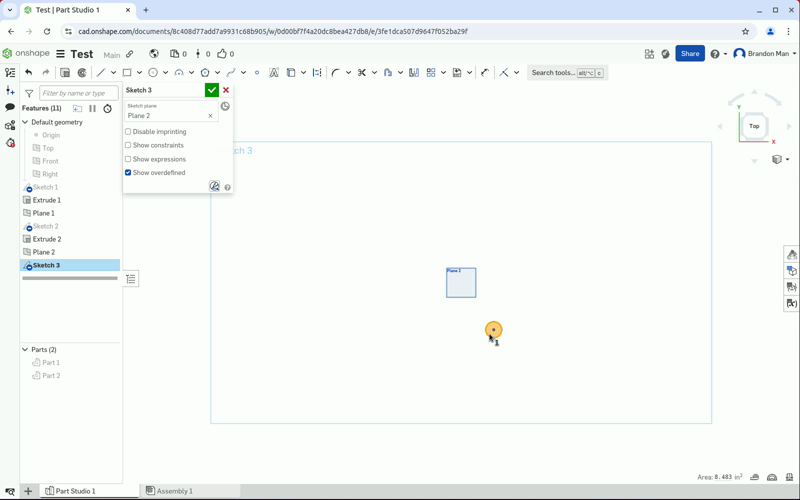
mouse_move(73, 352)
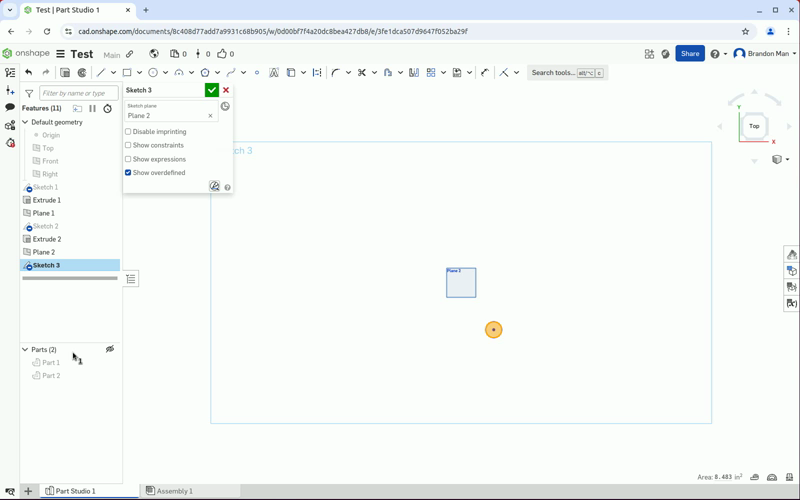
key(shift+y)
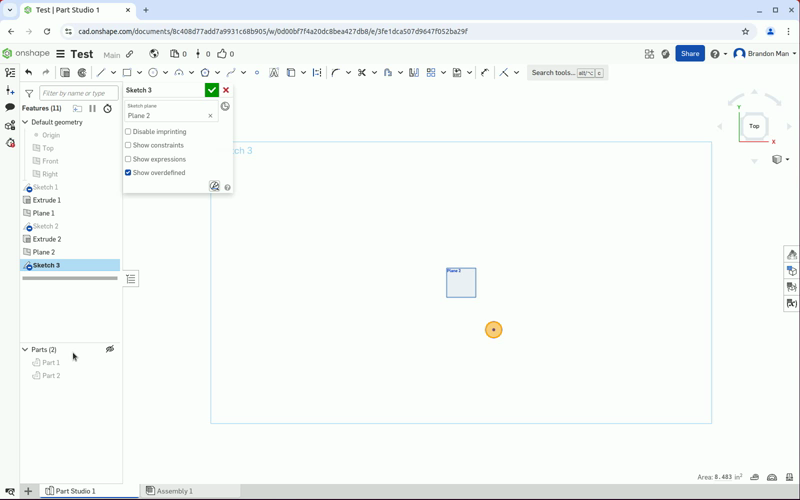
key(shift+e)
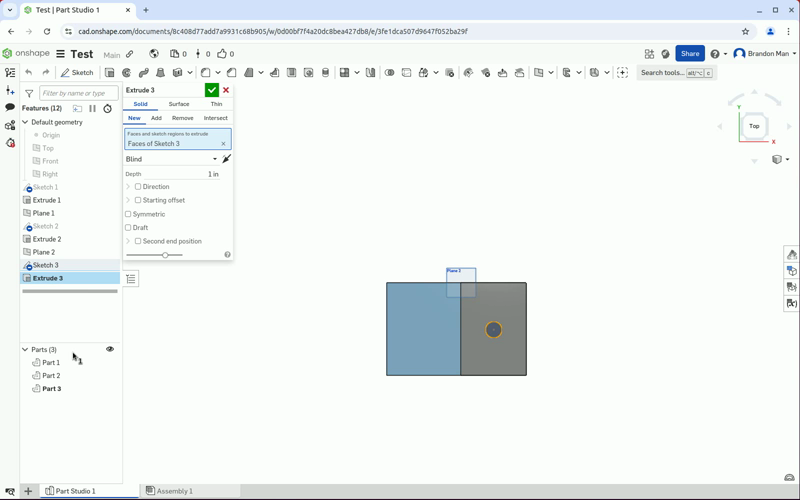
mouse_move(143, 106)
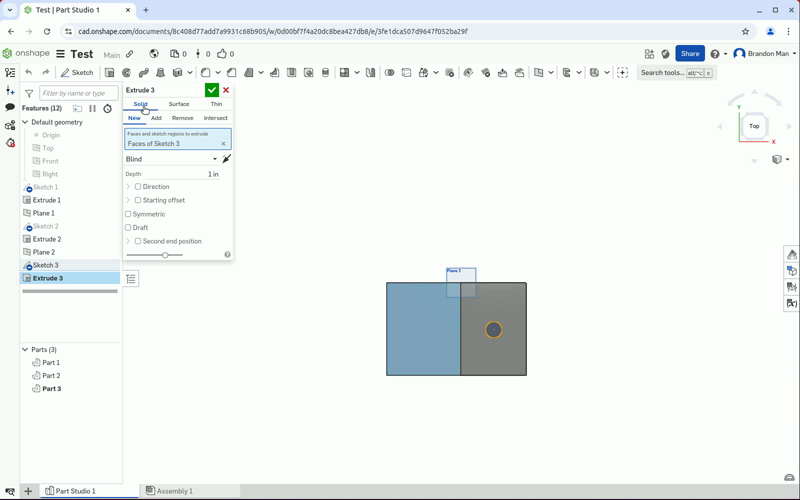
click(143, 106)
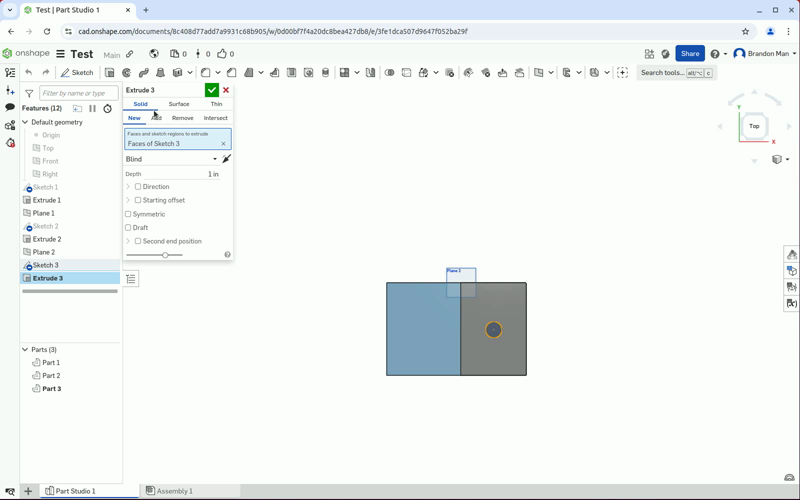
mouse_move(186, 120)
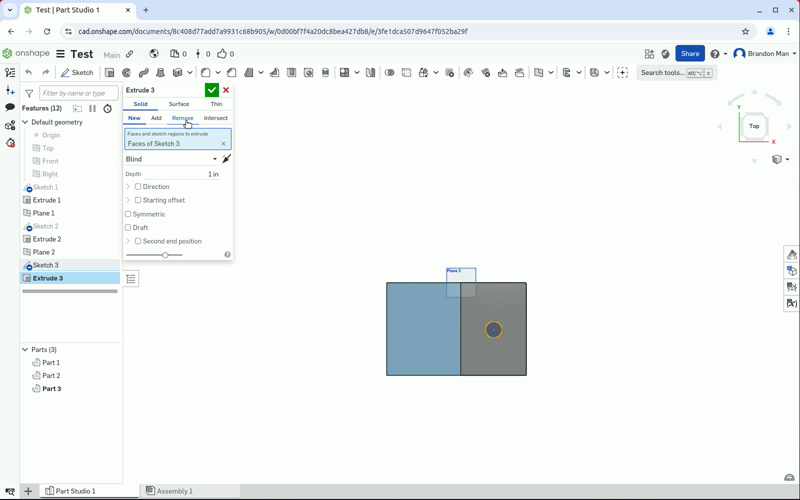
click(186, 120)
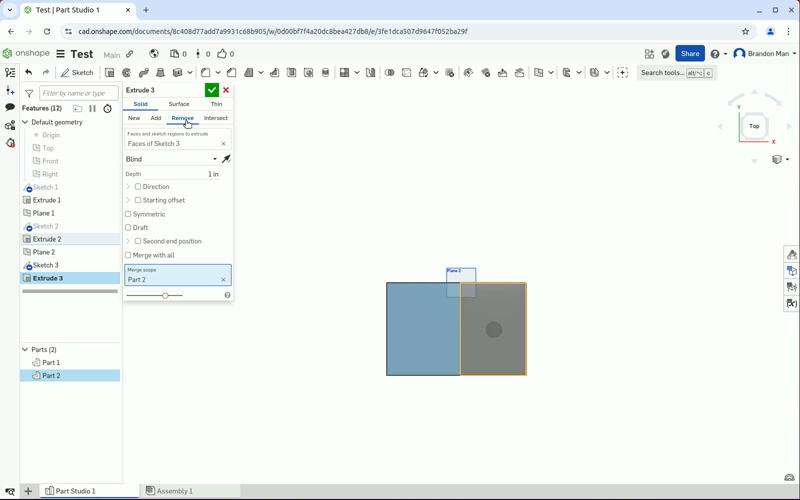
key(tab, 4)
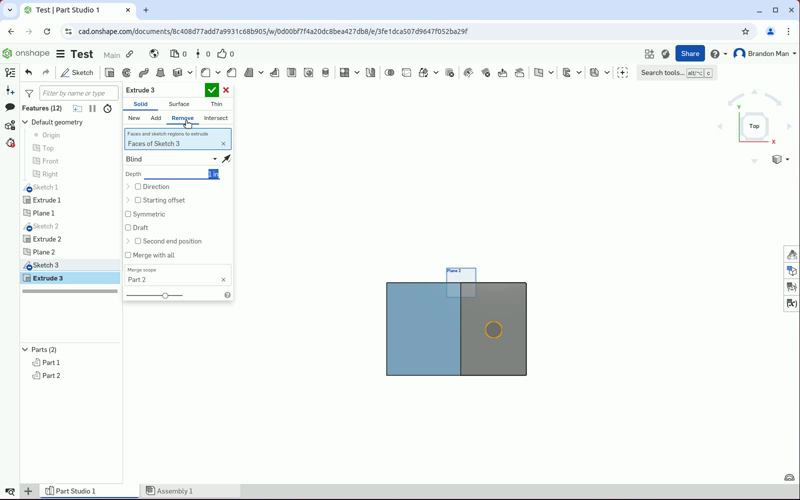
text(11.795)
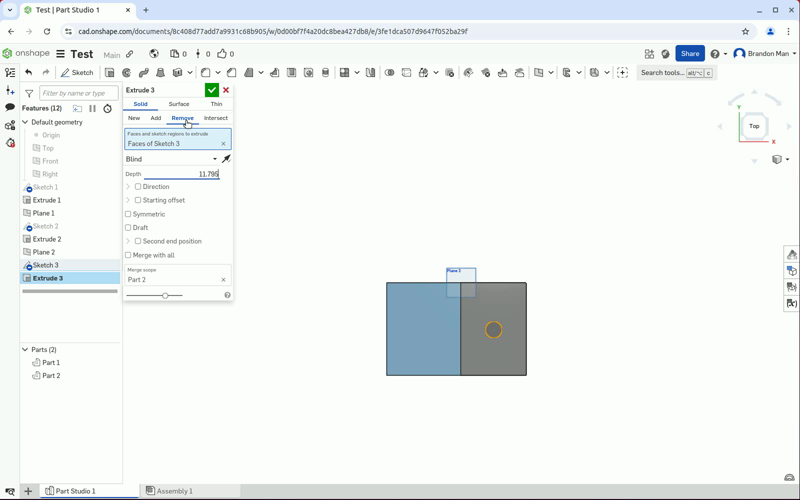
key(tab, 6)
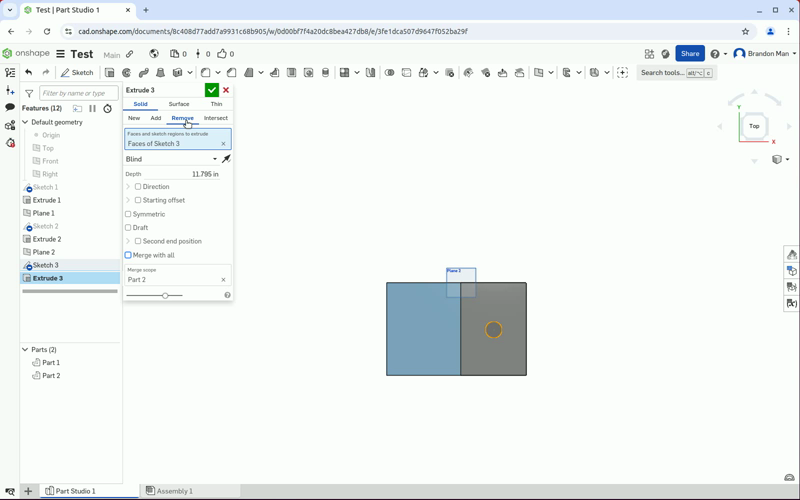
key(space)
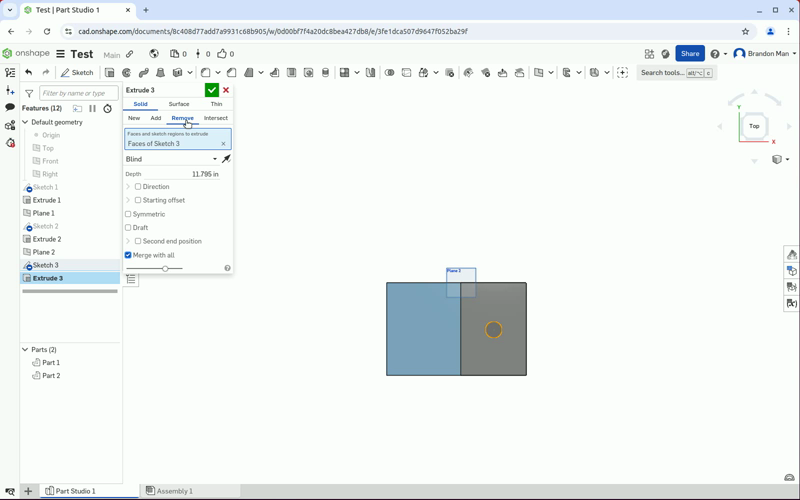
key(enter)
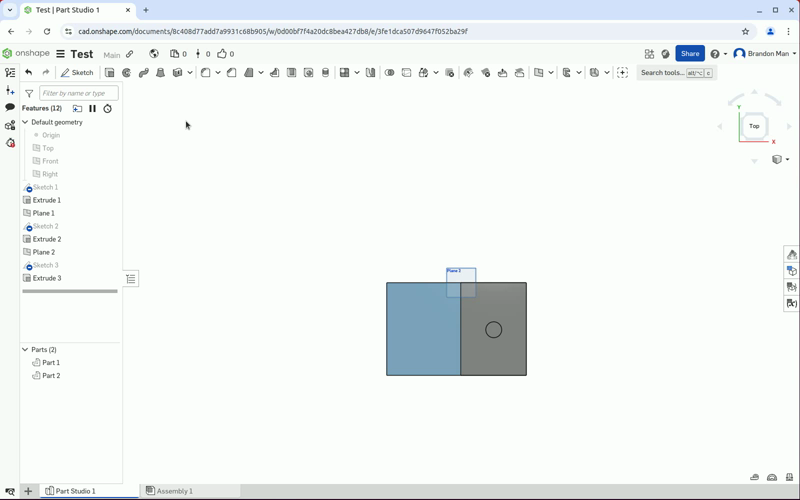
key(shift+h)
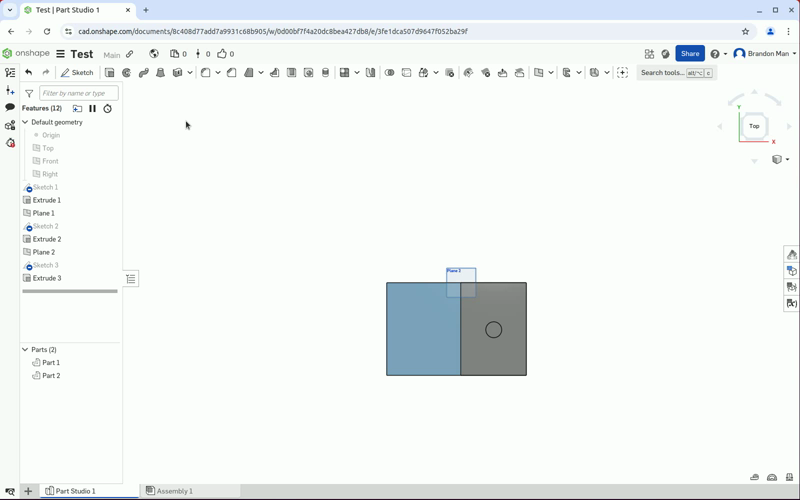
key(shift+h)
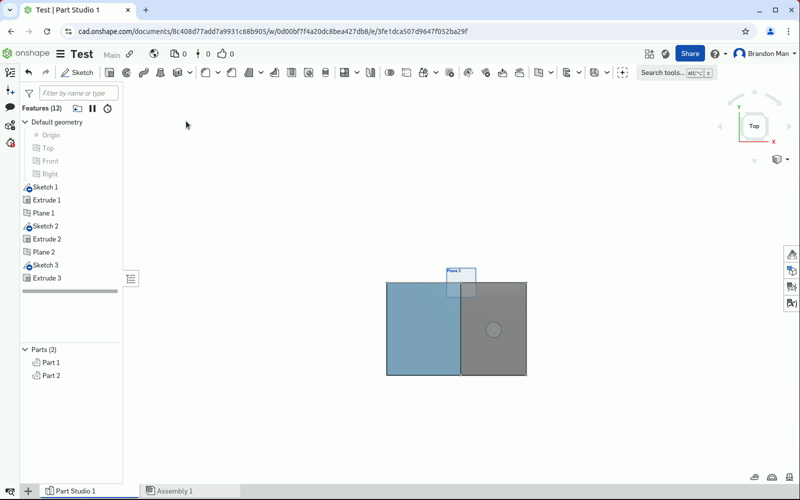
key(shift+7)
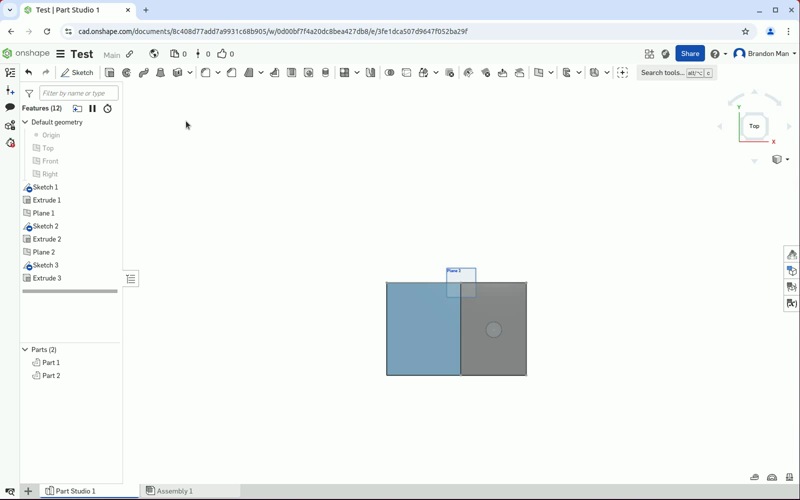
key(up, 3)
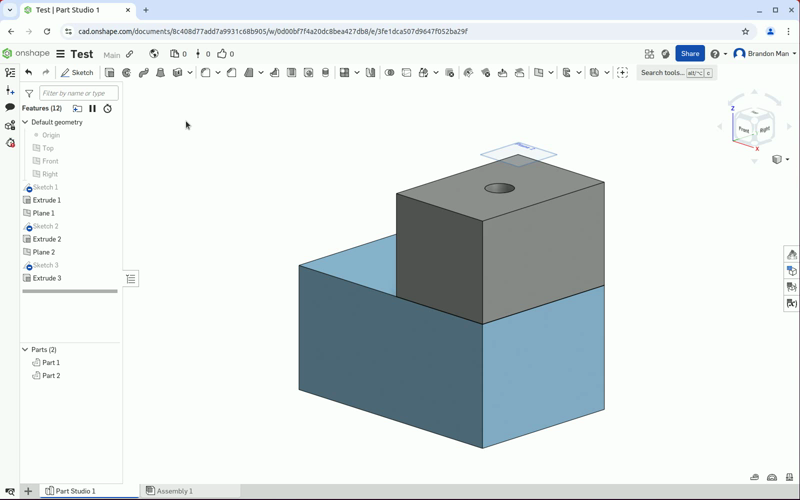
key(left, 3)
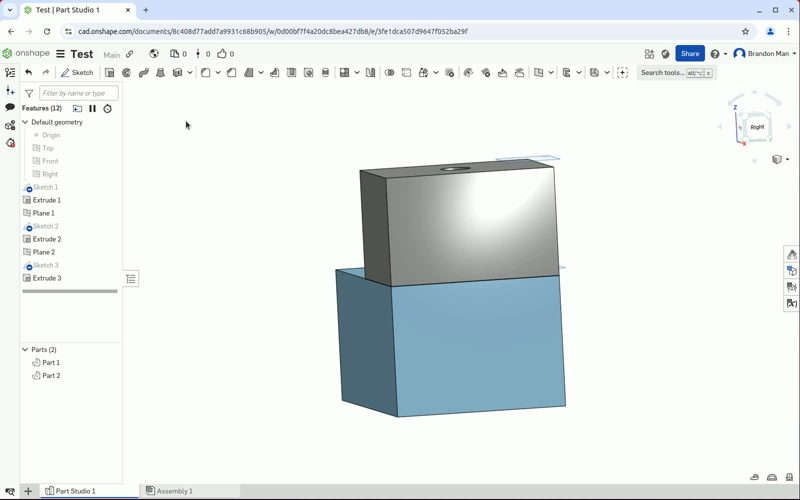
key(right, 3)
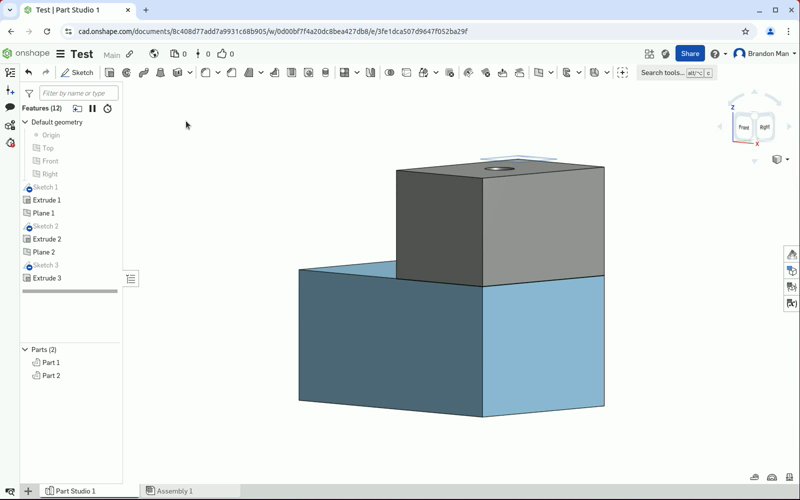
key(down, 3)
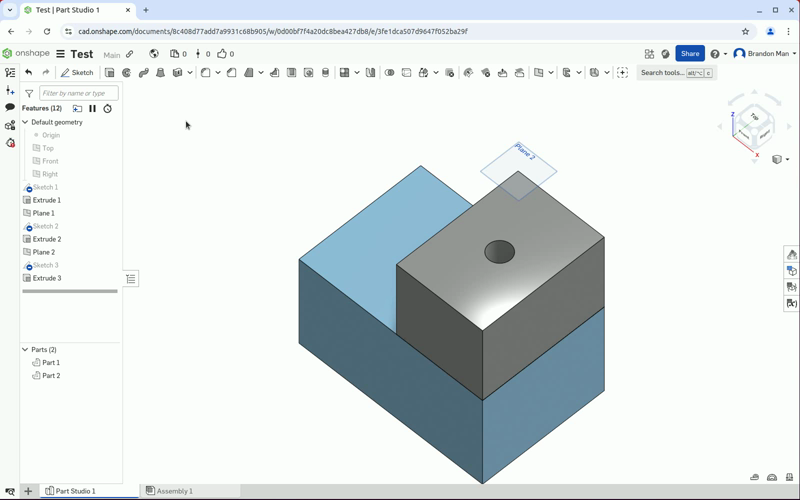
mouse_move(73, 189)
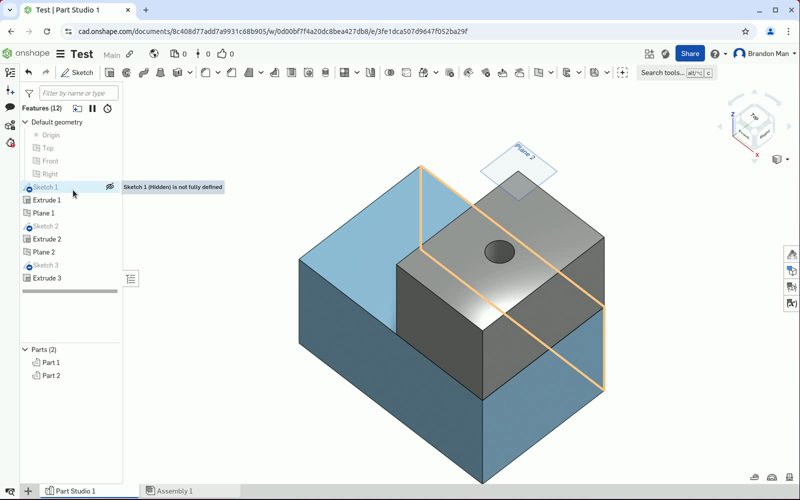
click(73, 189)